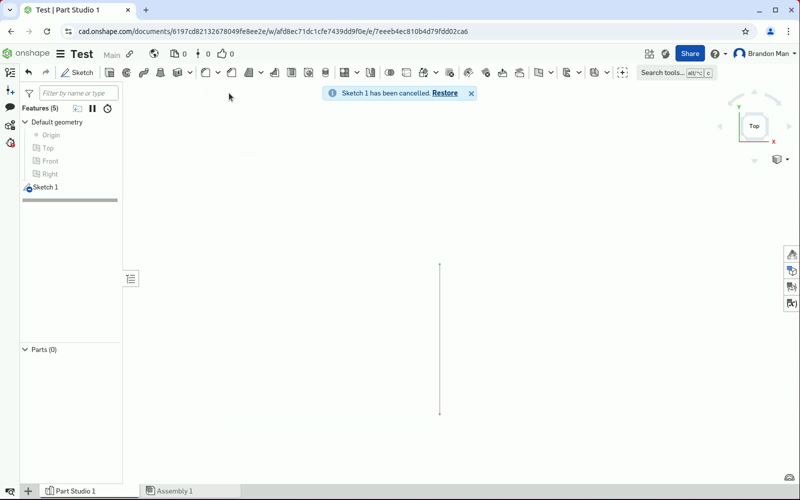
key(shift+h)
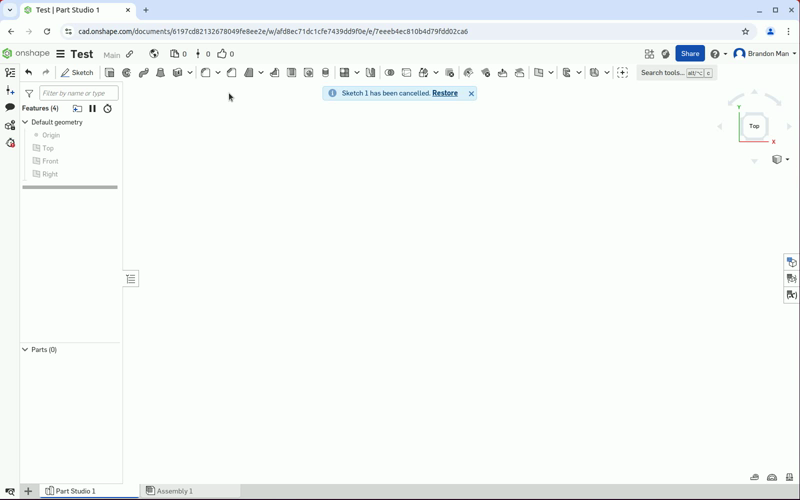
mouse_move(73, 352)
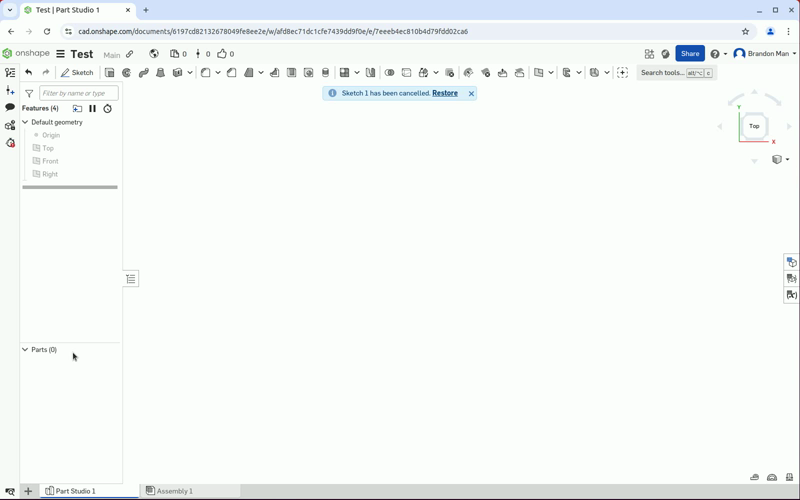
key(y)
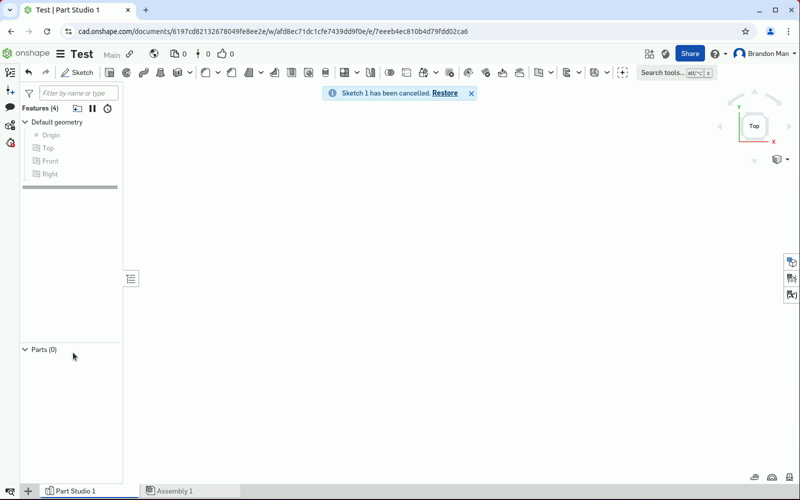
key(shift+p)
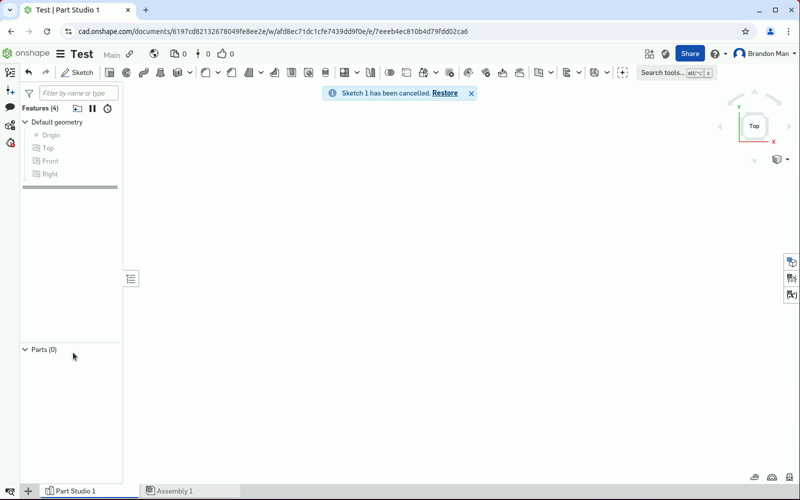
key(space)
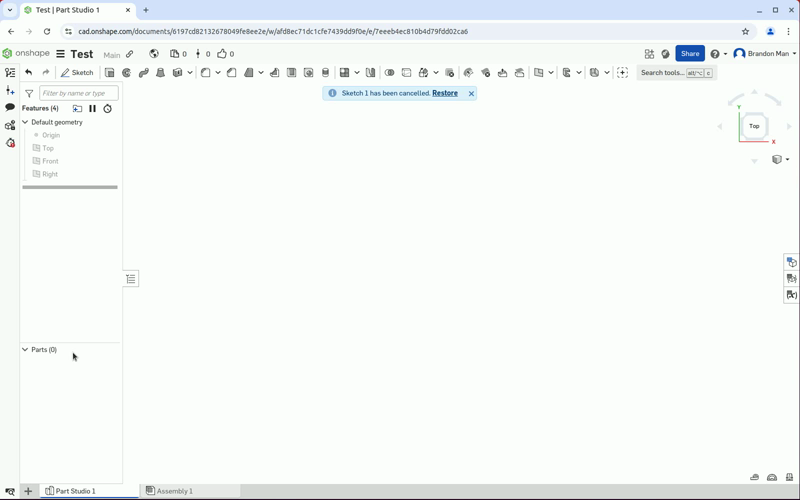
key_down(shift)
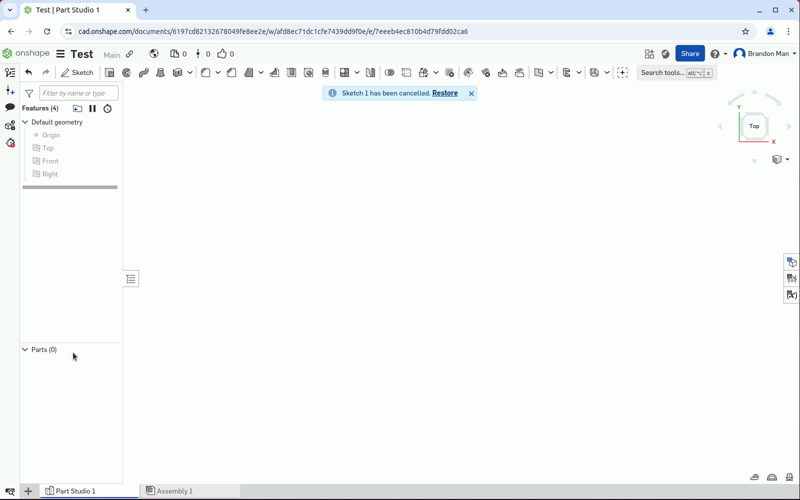
key(up)
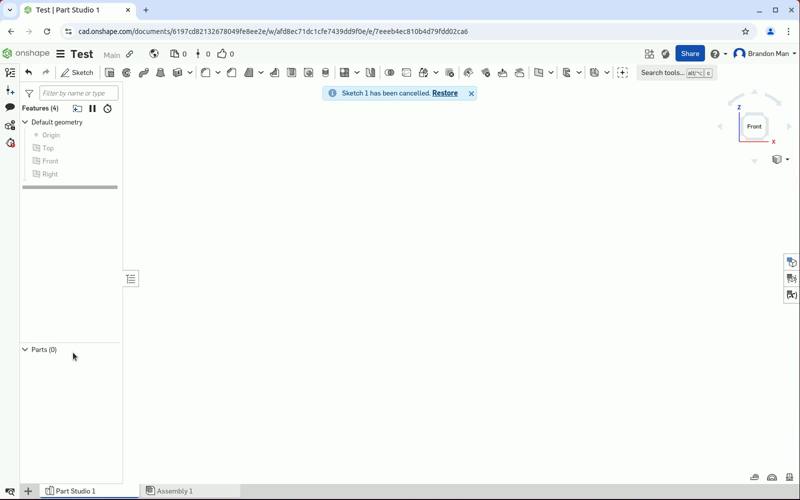
key_up(shift)
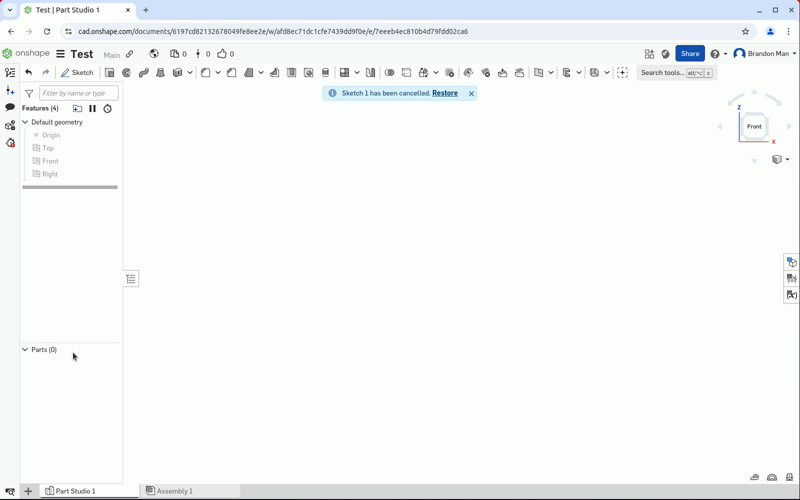
mouse_move(73, 352)
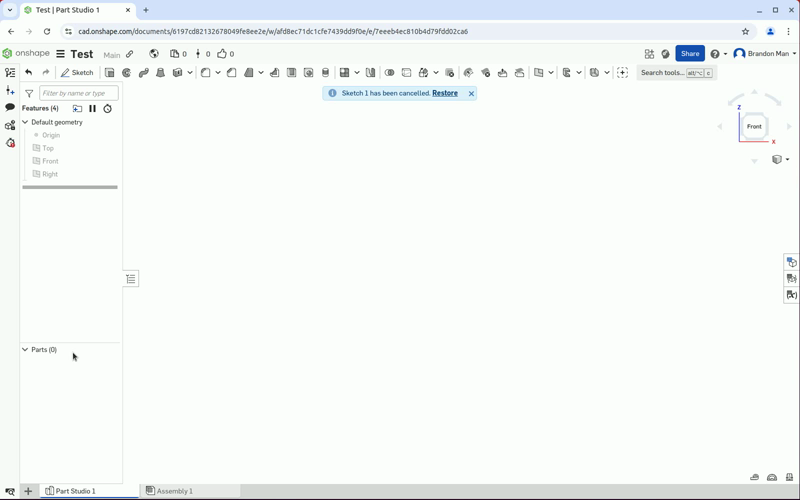
key(shift+y)
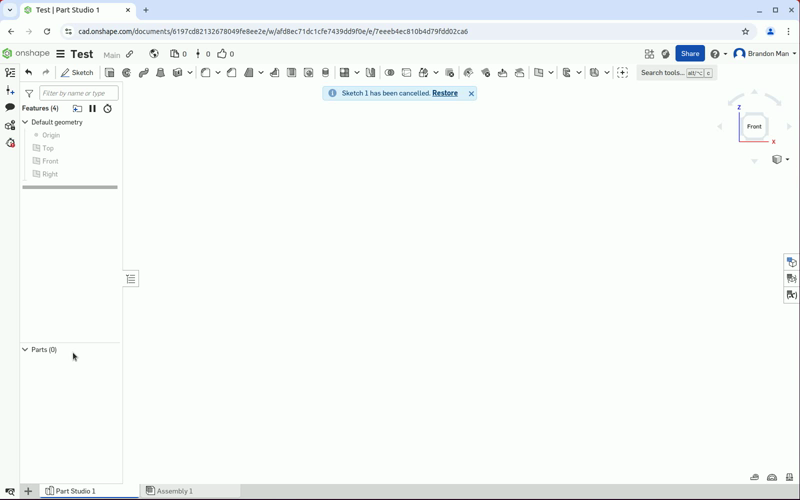
key(shift+s)
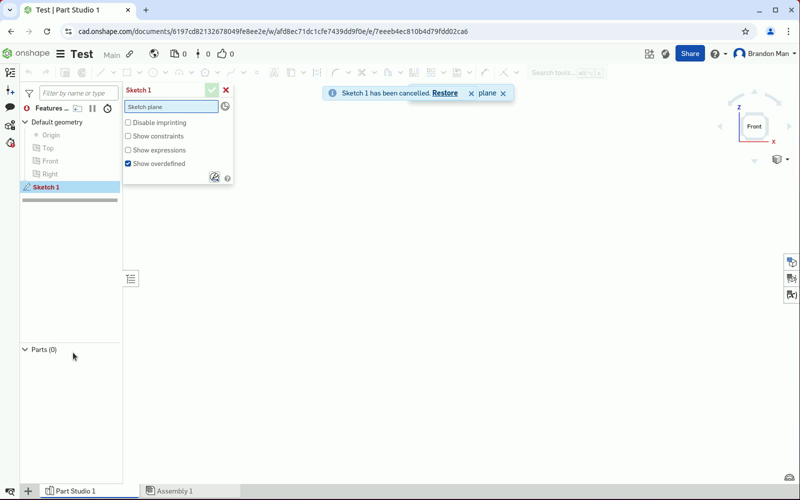
mouse_move(73, 163)
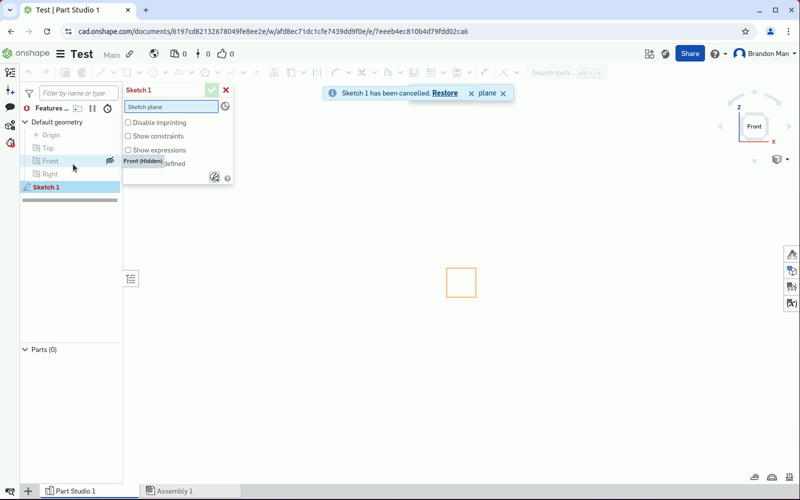
click(73, 163)
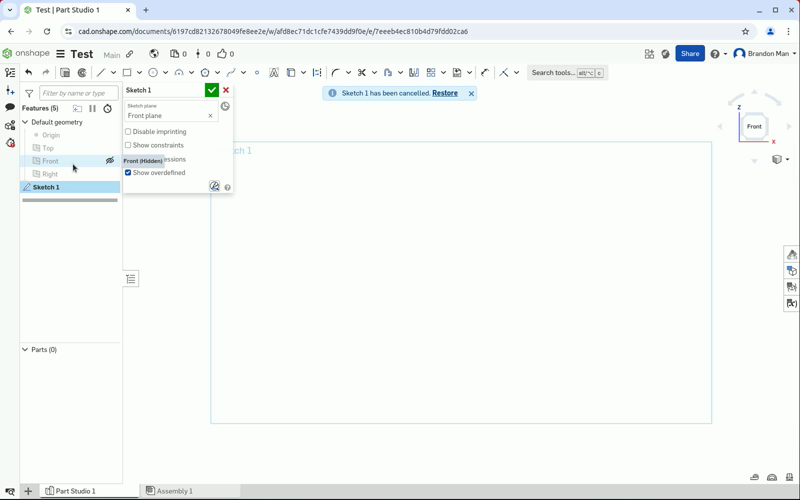
mouse_move(73, 352)
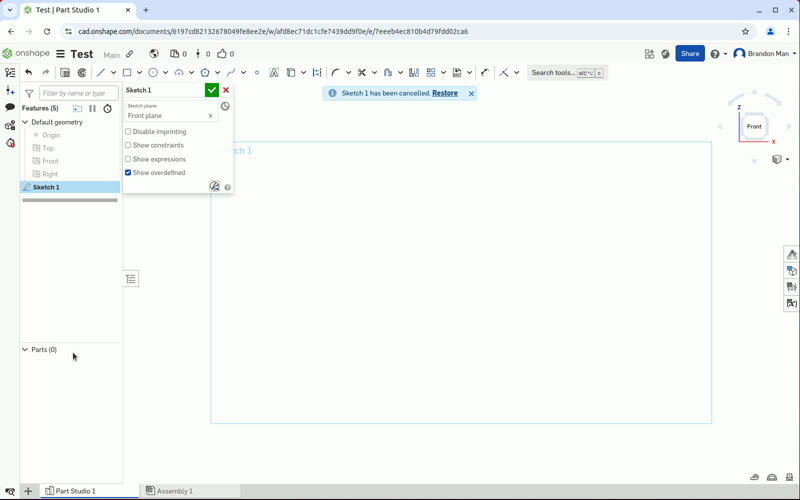
key(y)
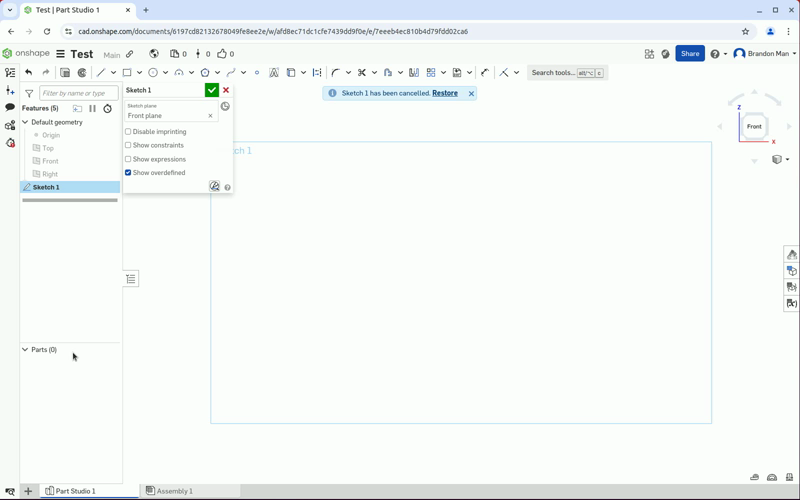
key(c)
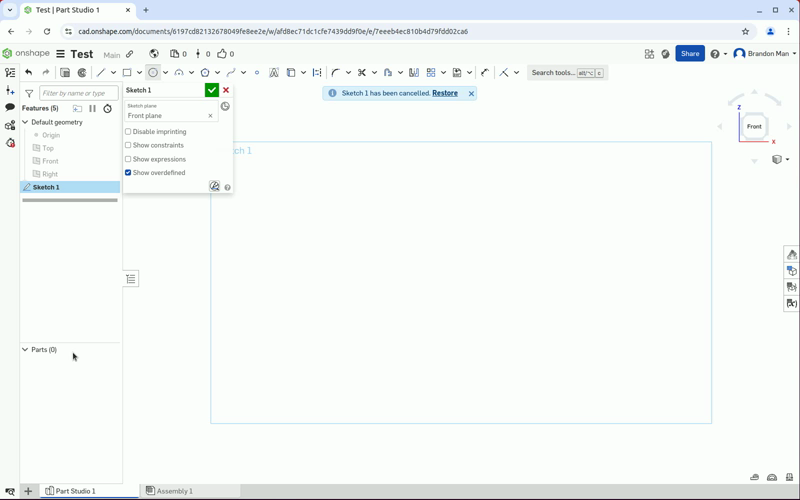
key_down(shift)
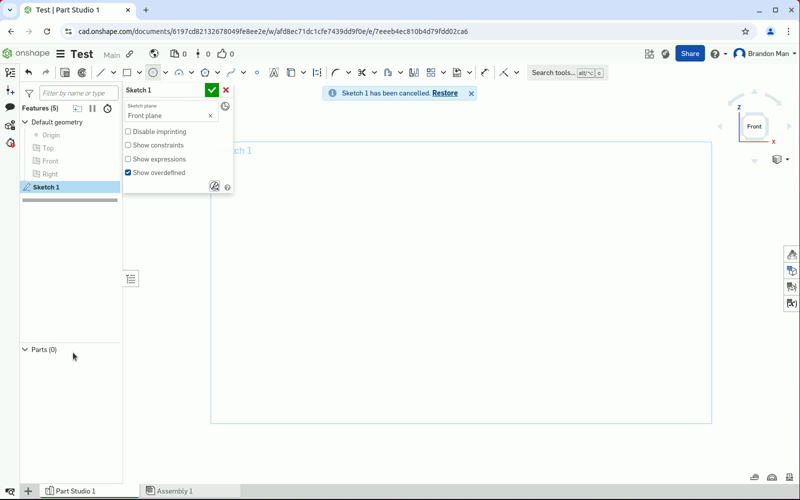
mouse_move(461, 282)
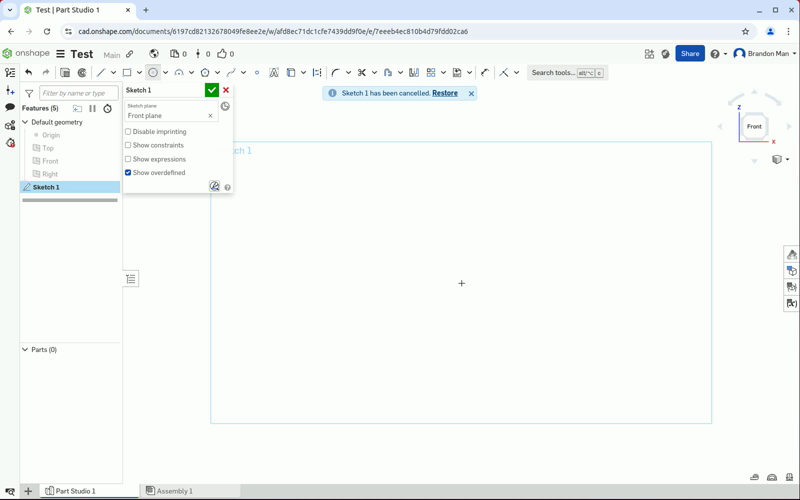
click(461, 282)
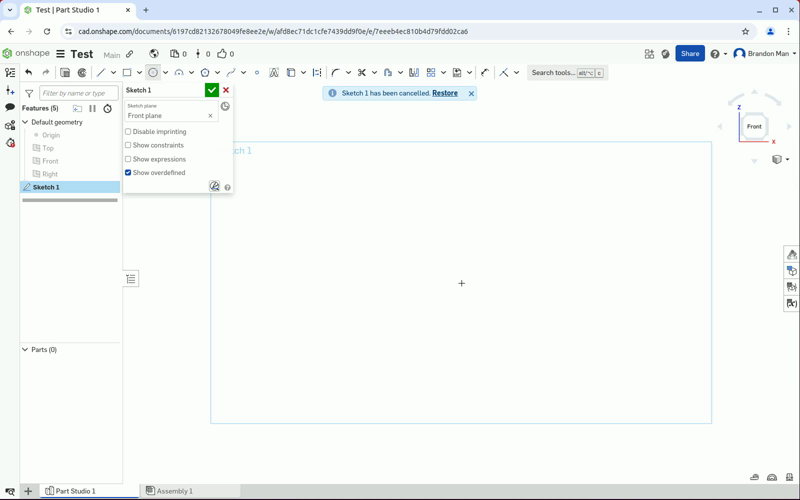
key_up(shift)
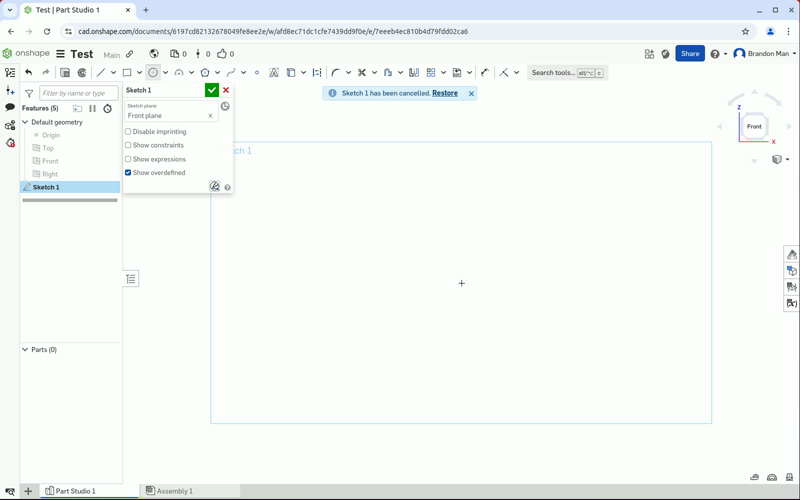
mouse_move(562, 282)
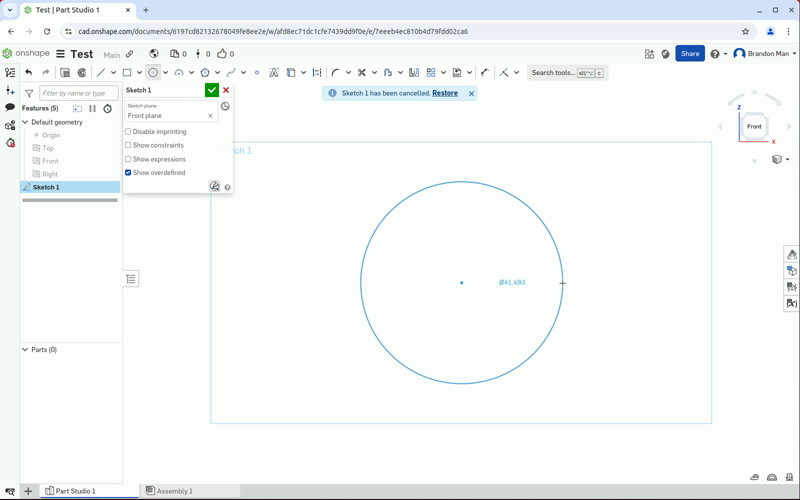
click(562, 282)
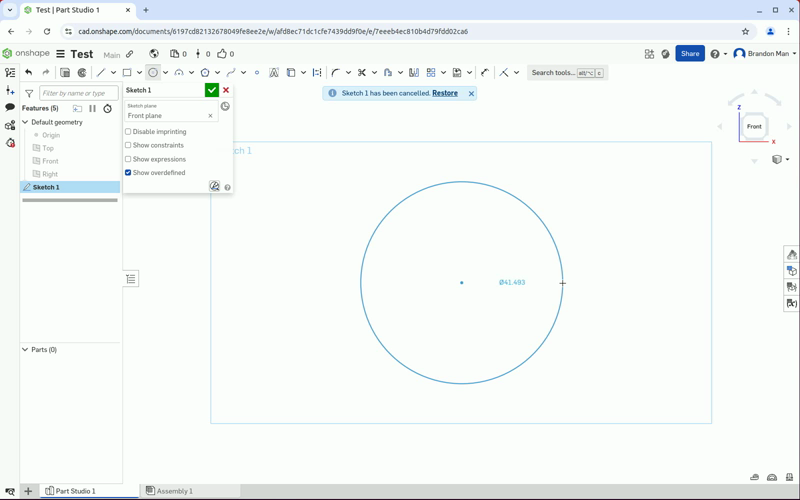
key(esc)
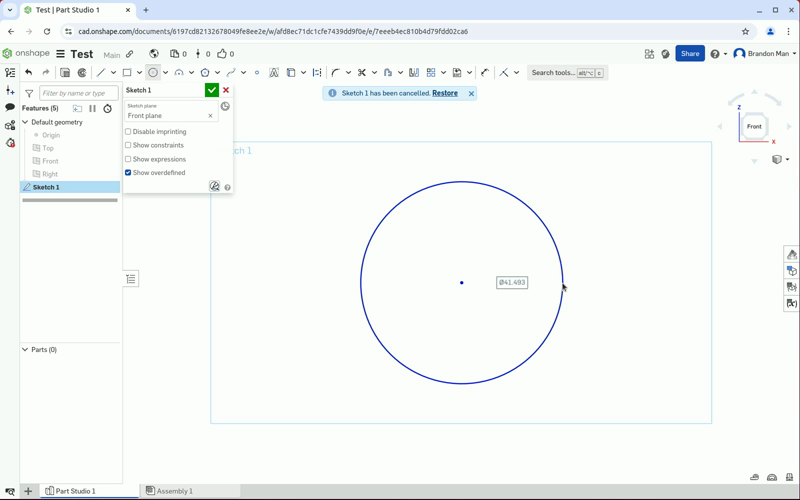
key(c)
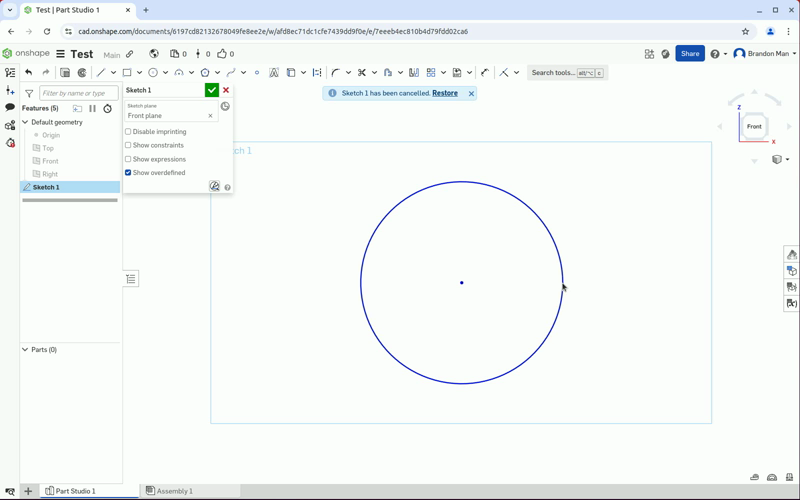
key_down(shift)
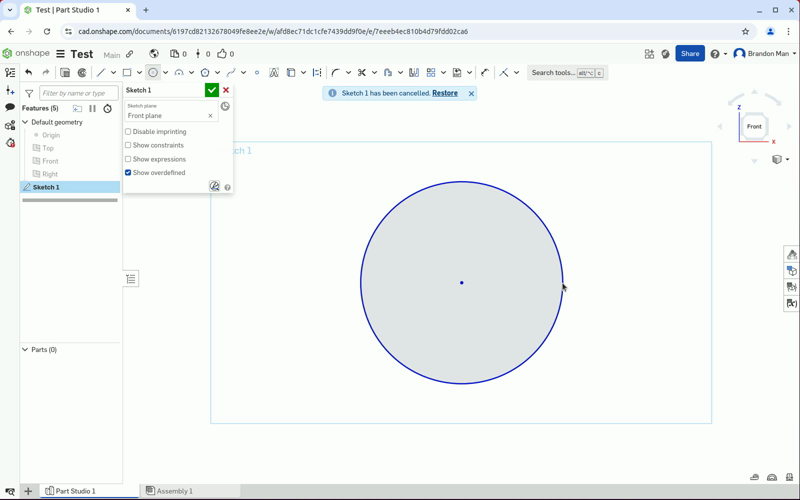
mouse_move(461, 282)
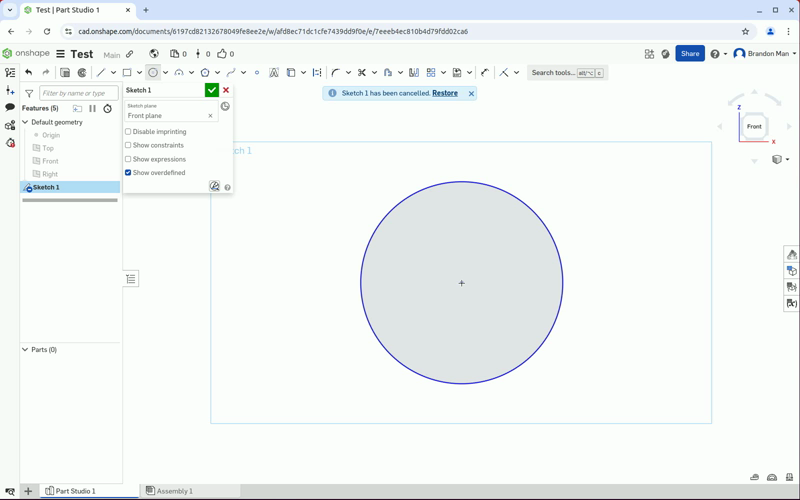
click(461, 282)
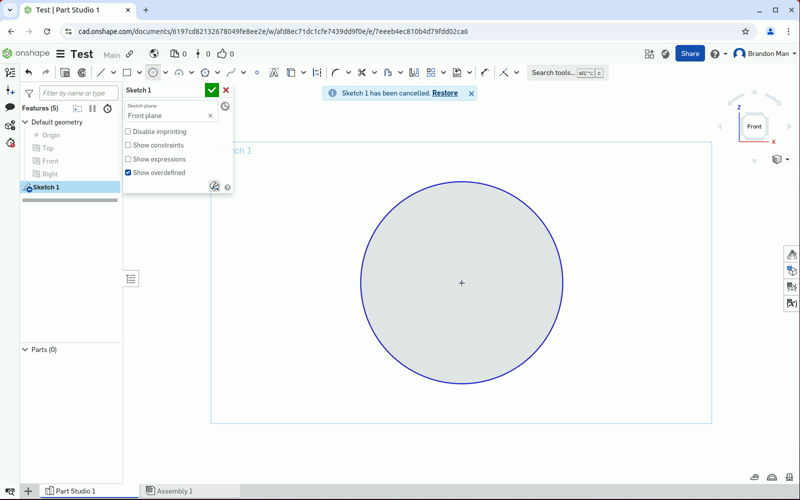
key_up(shift)
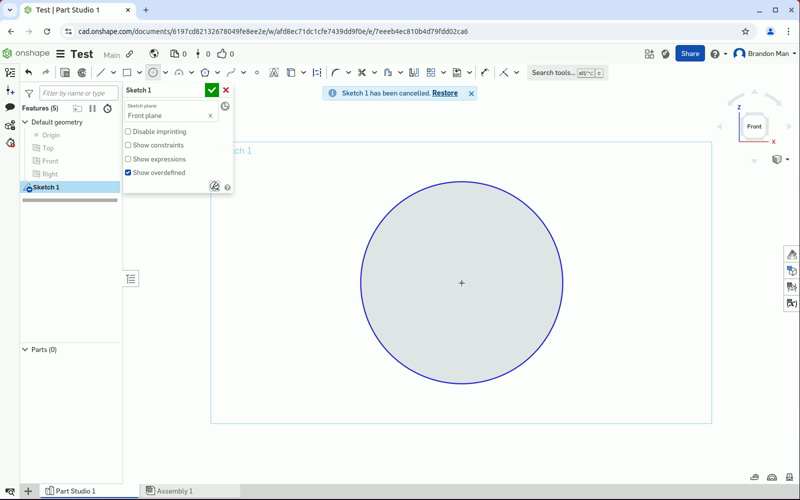
mouse_move(541, 282)
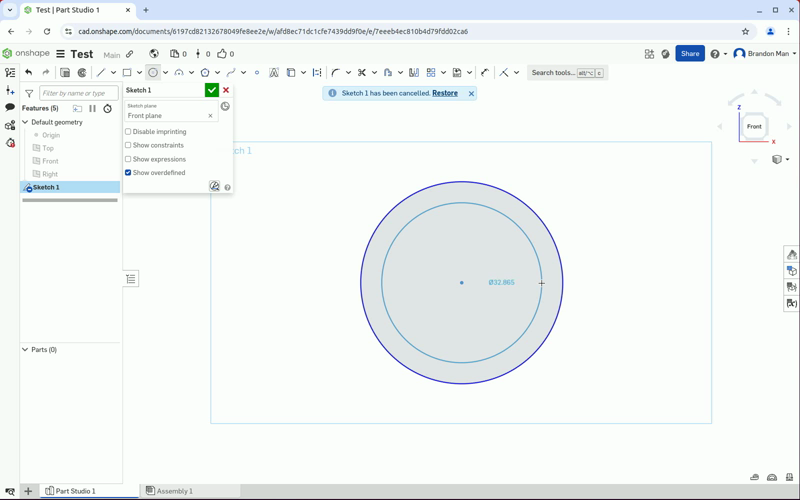
click(541, 282)
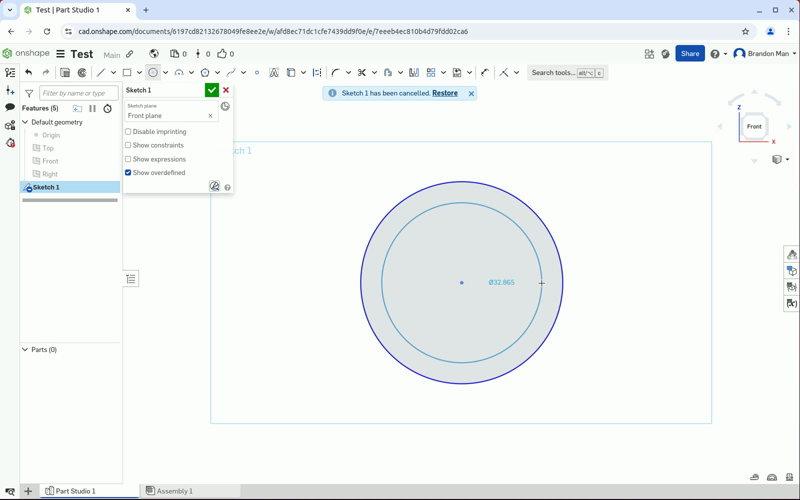
key(esc)
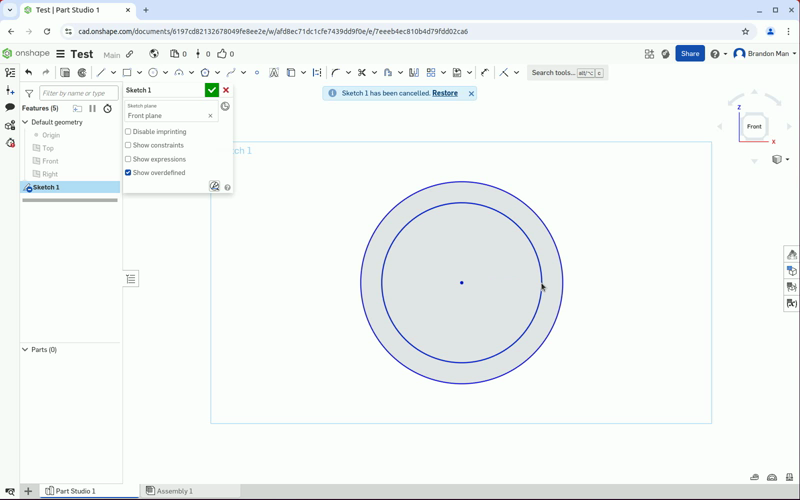
mouse_move(521, 215)
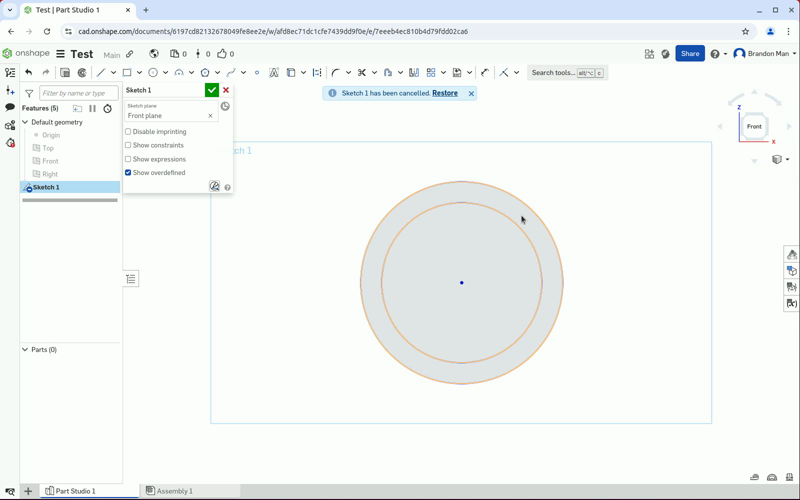
click(521, 215)
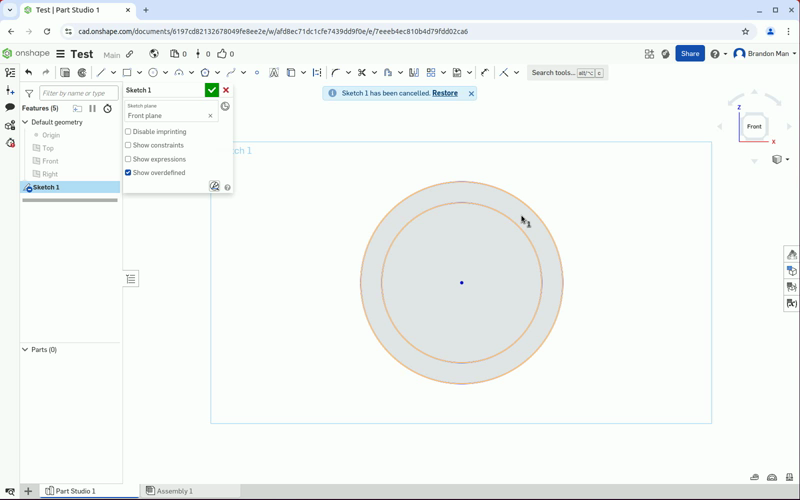
mouse_move(73, 352)
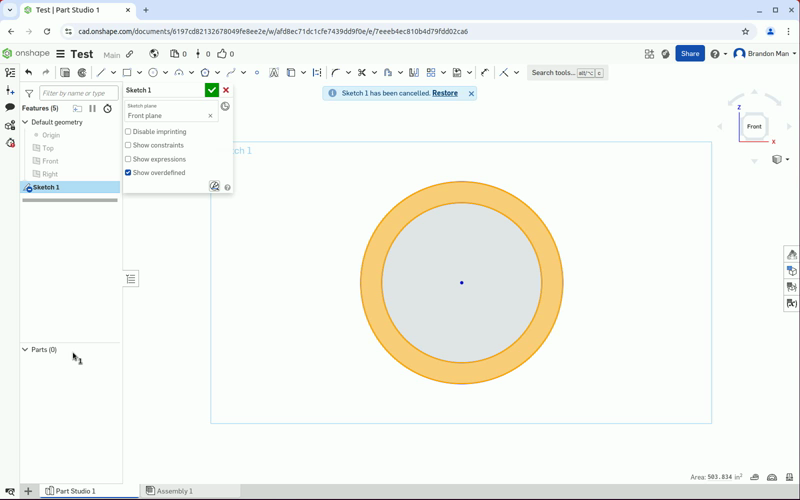
key(shift+y)
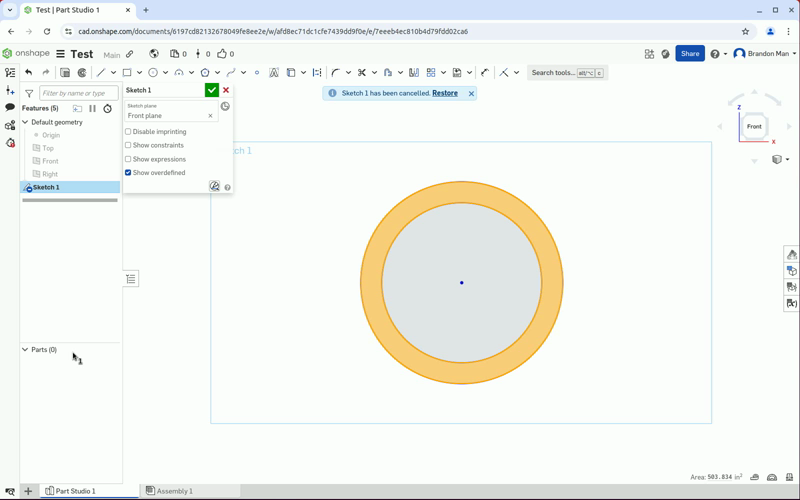
key(shift+e)
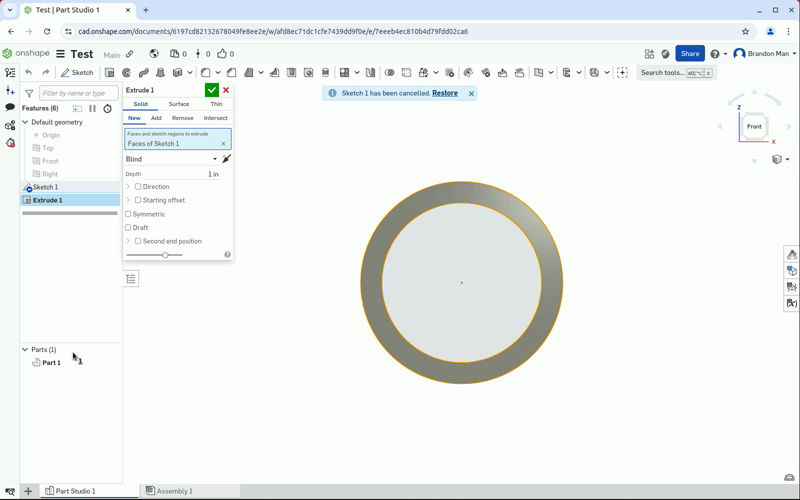
mouse_move(143, 106)
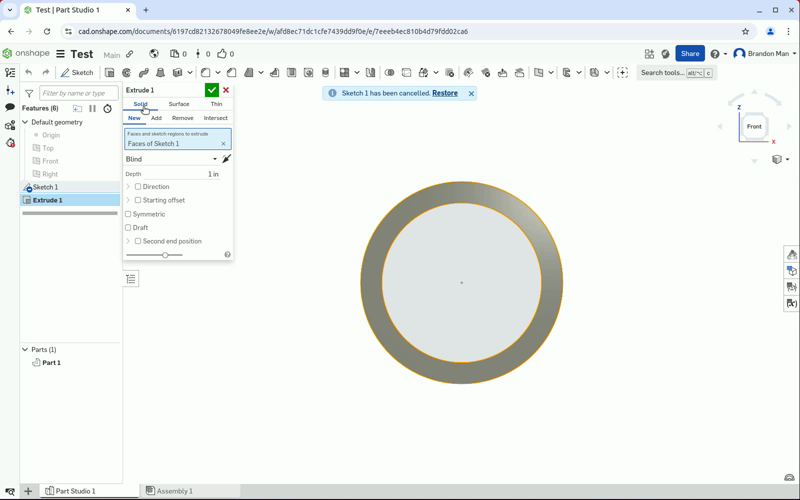
click(143, 106)
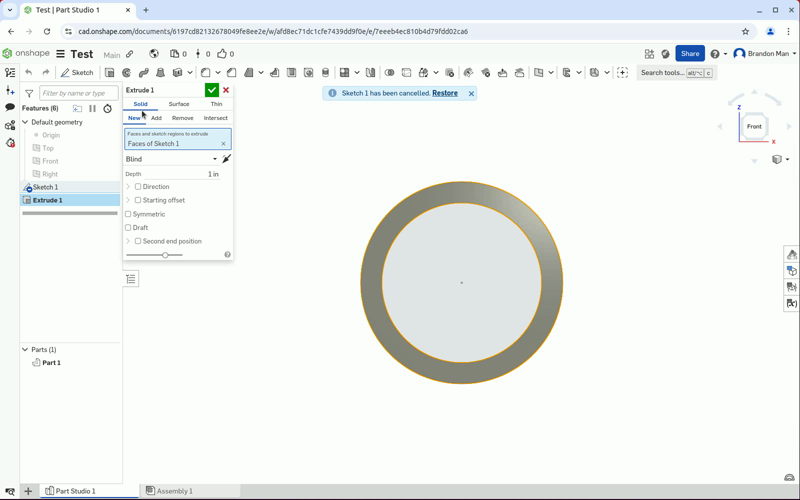
mouse_move(137, 120)
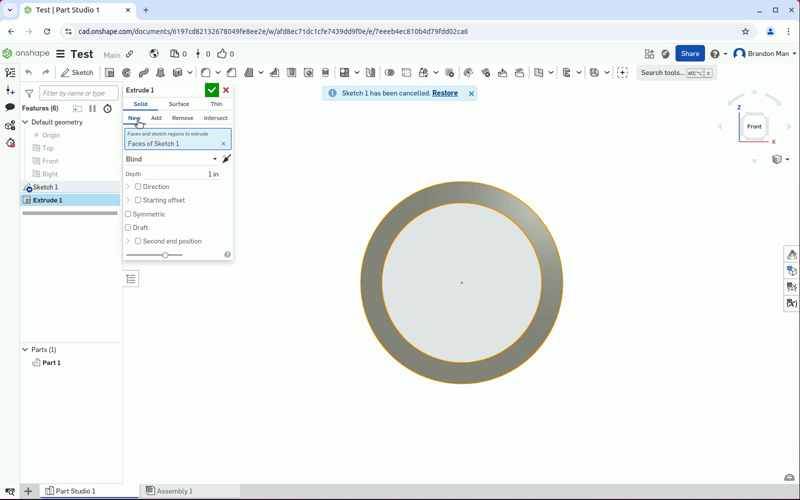
click(137, 120)
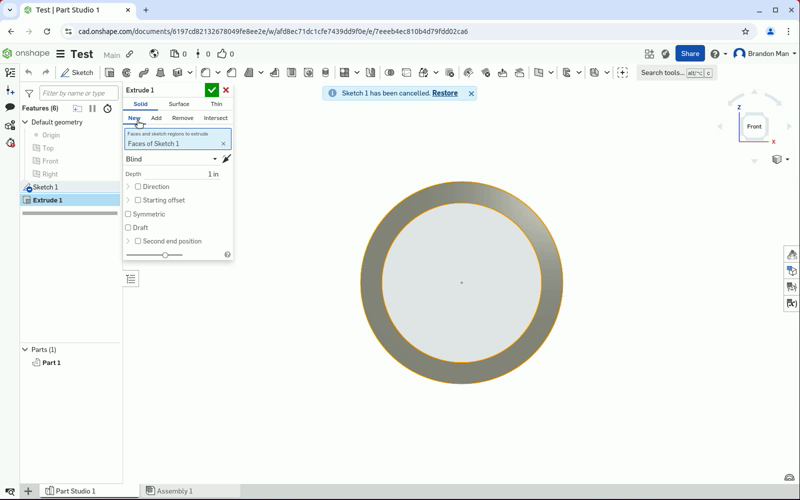
key(tab, 4)
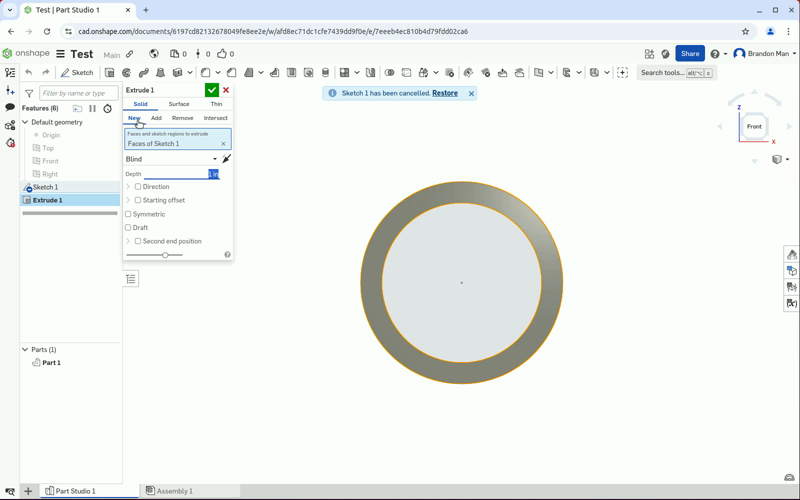
text(11.554)
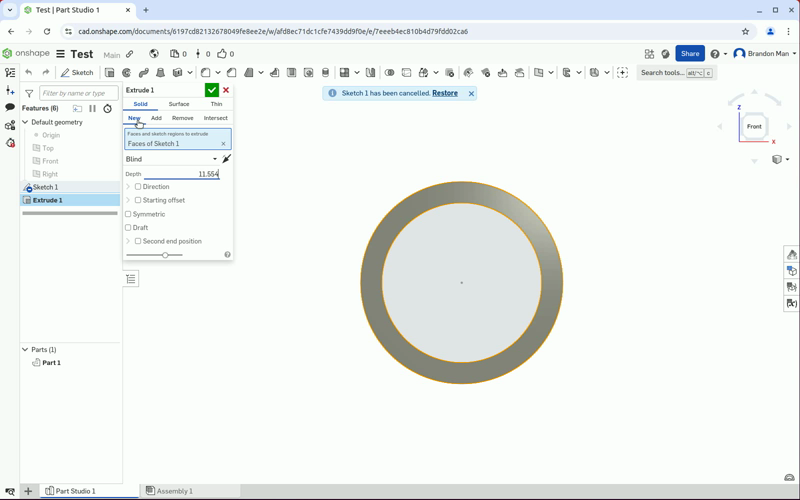
key(enter)
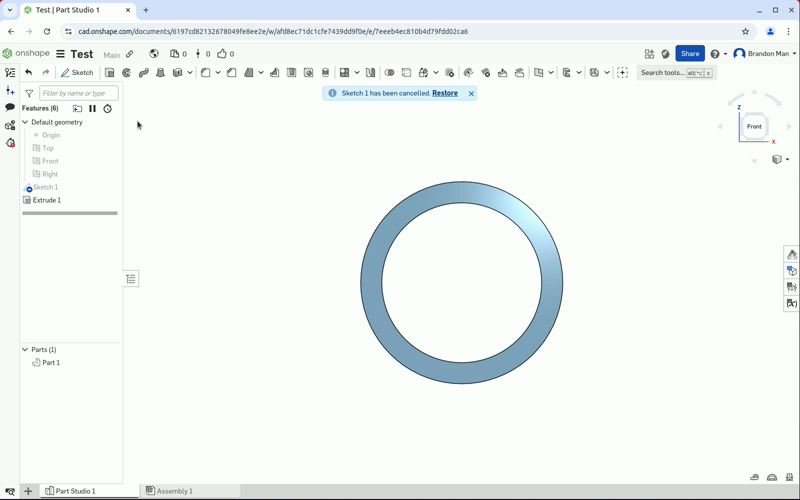
key(shift+h)
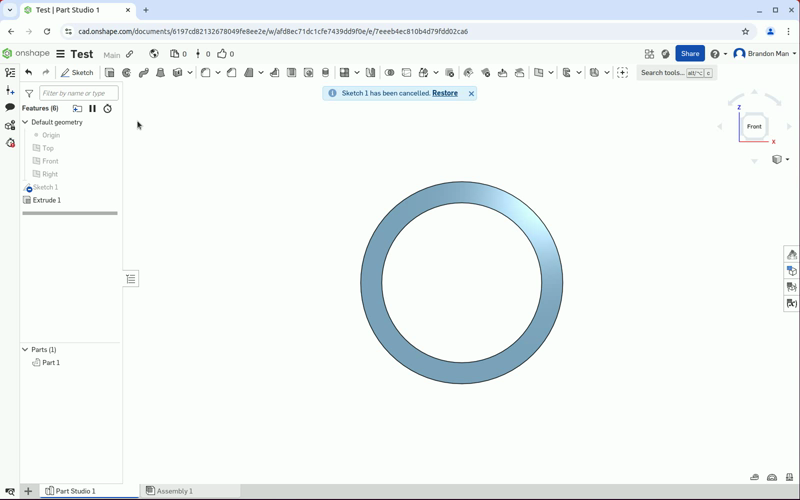
key(shift+h)
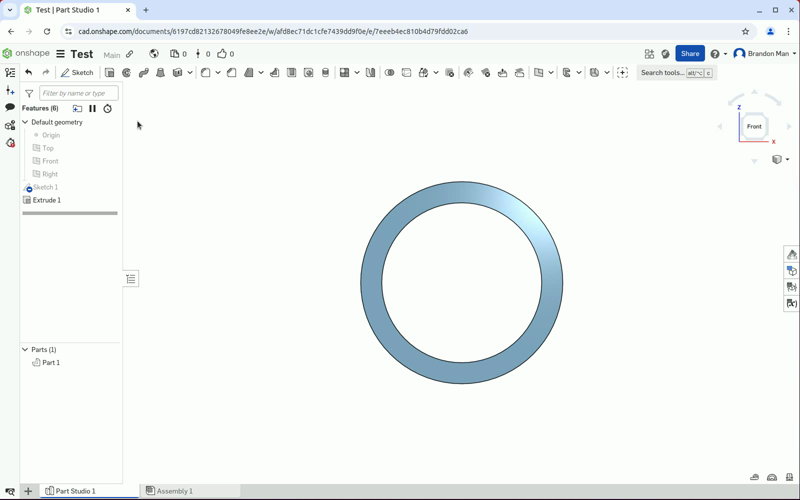
mouse_move(73, 189)
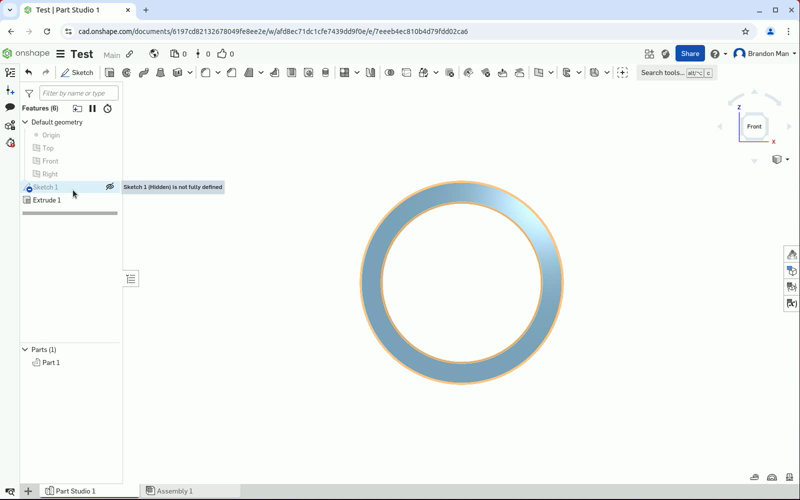
click(73, 189)
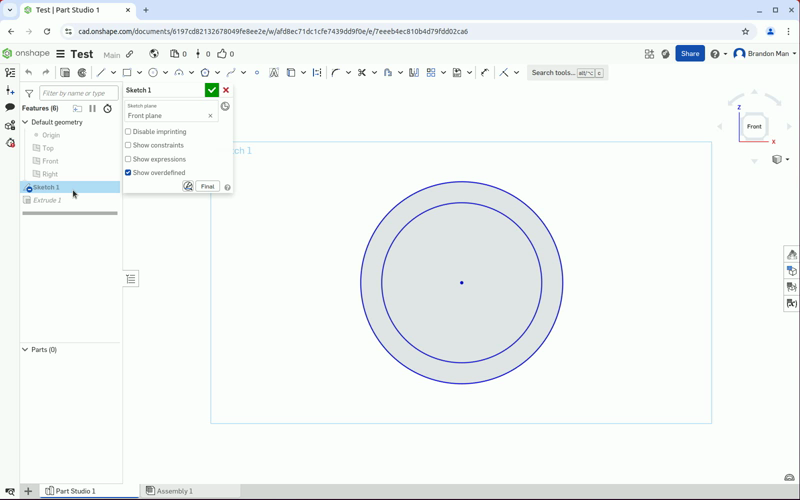
mouse_move(229, 92)
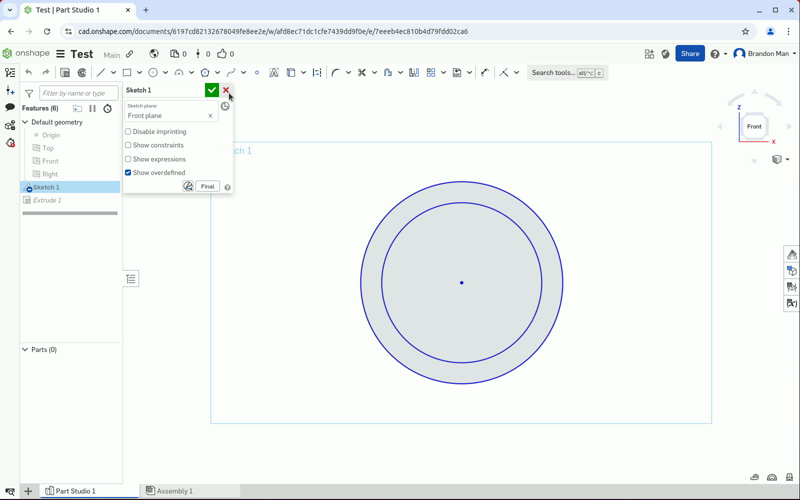
click(229, 92)
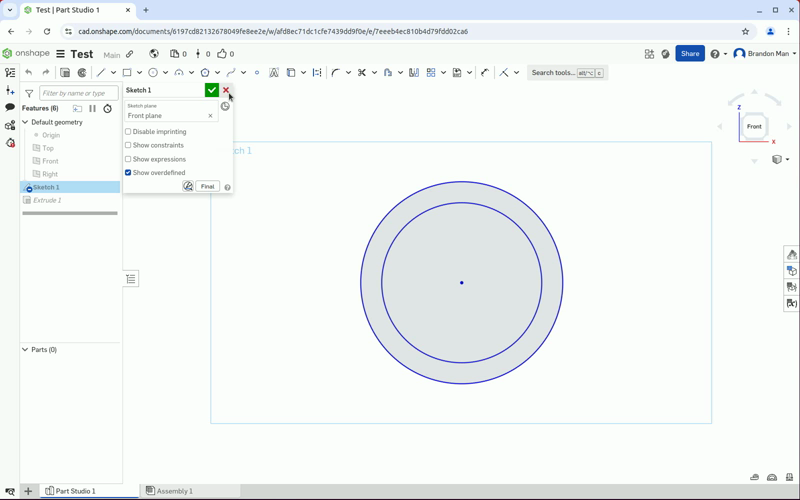
key(shift+s)
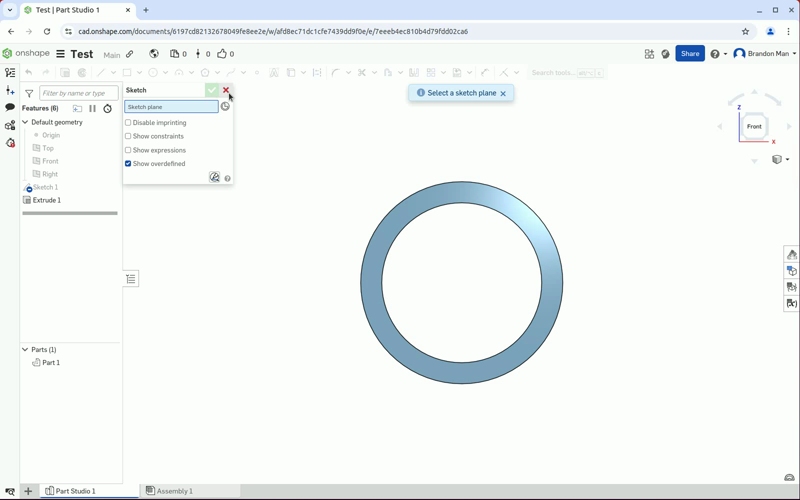
mouse_move(73, 163)
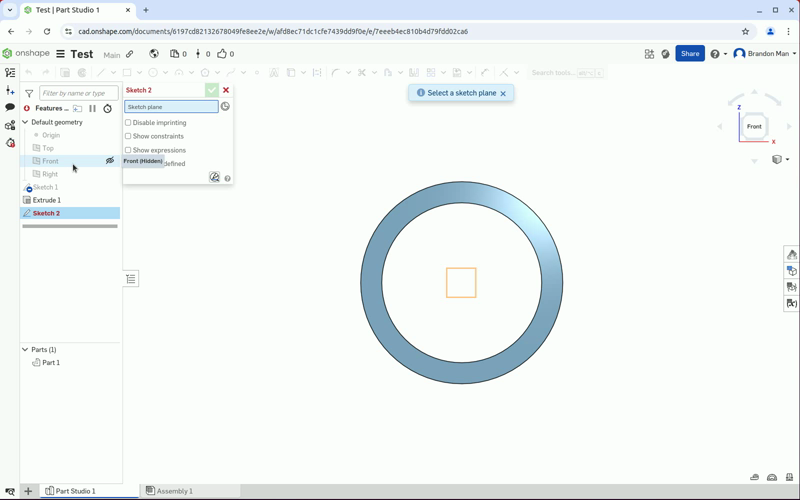
click(73, 163)
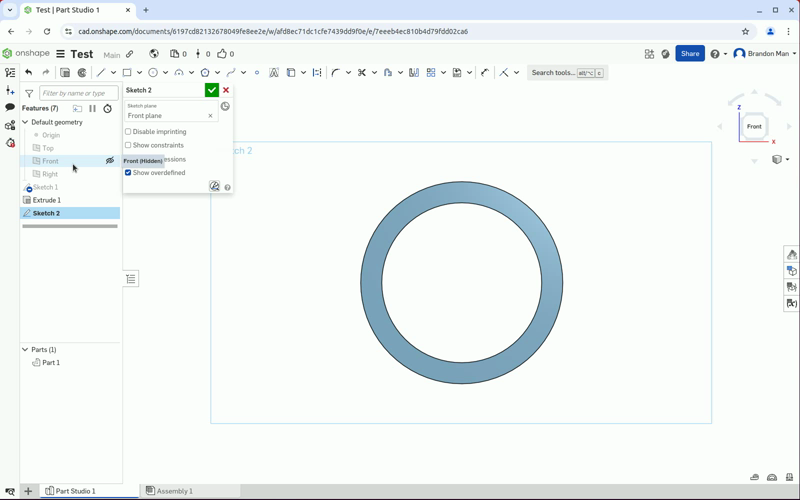
mouse_move(73, 352)
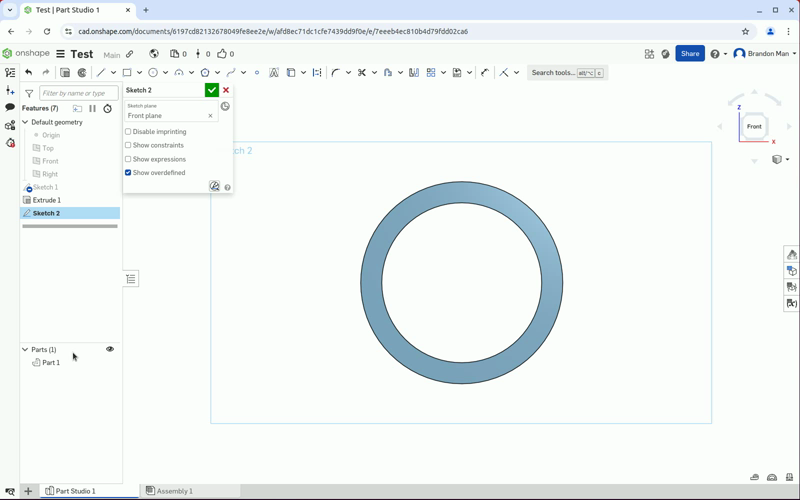
key(y)
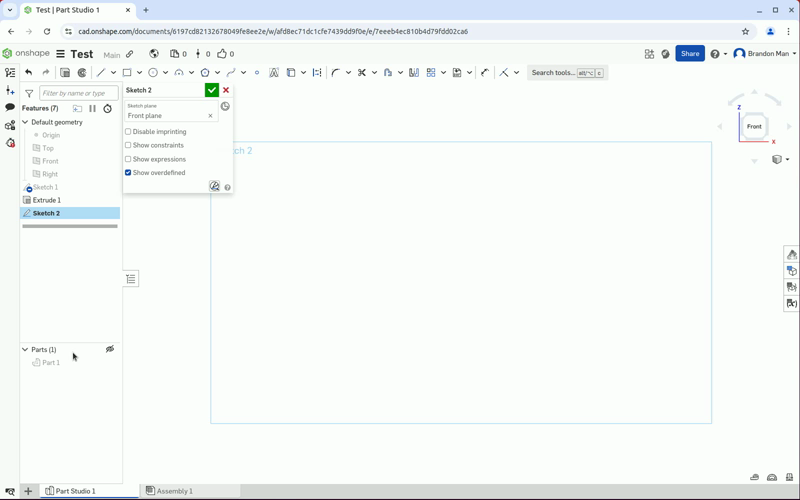
key(c)
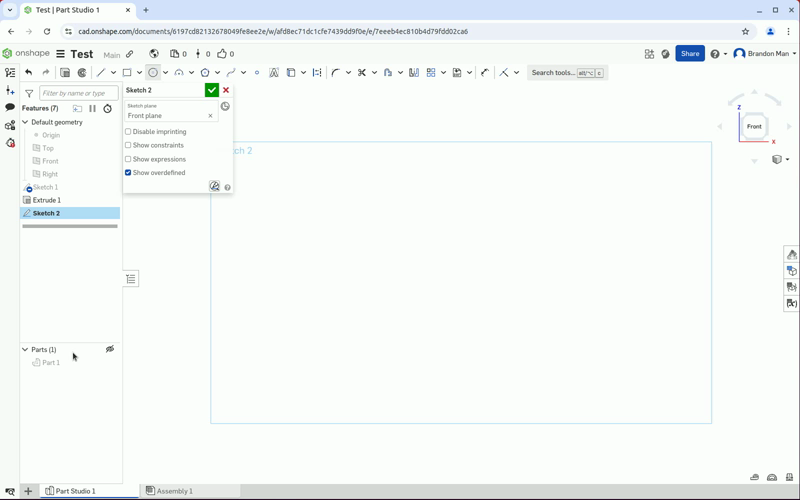
key_down(shift)
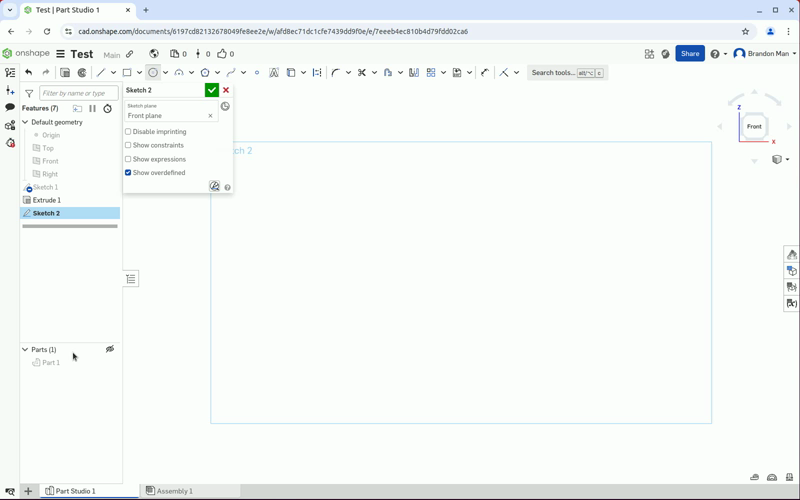
mouse_move(460, 282)
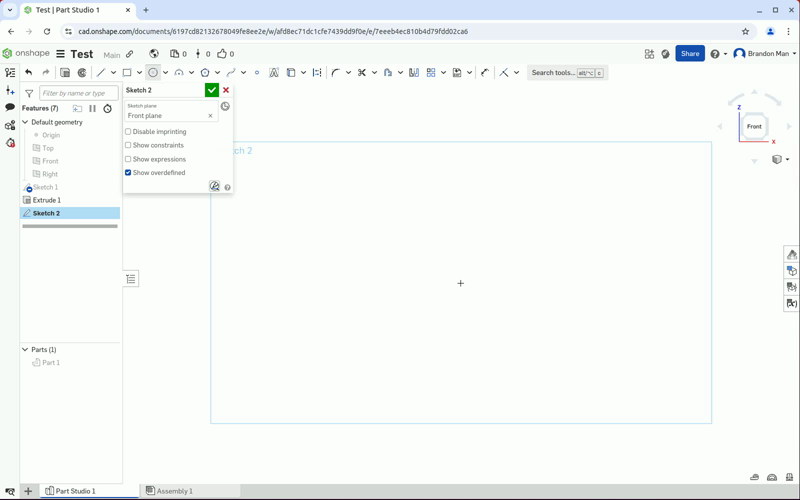
click(460, 282)
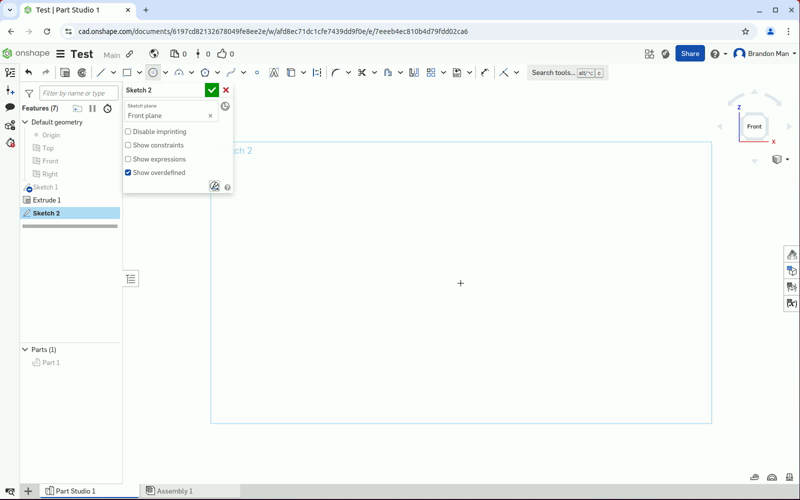
key_up(shift)
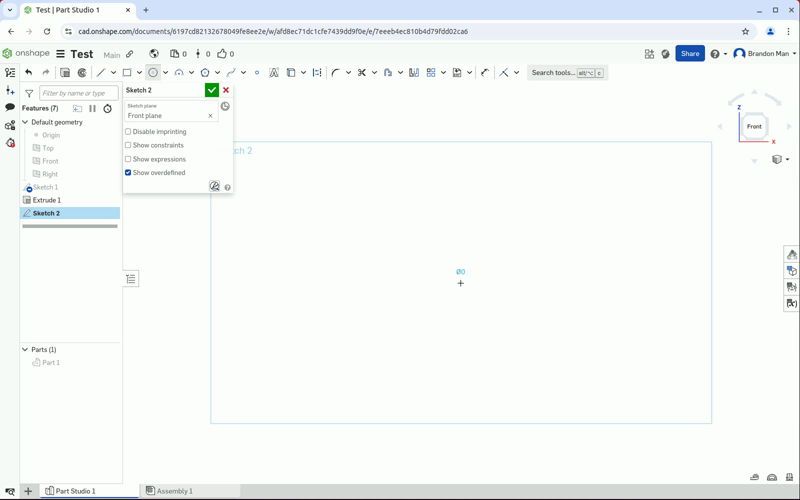
mouse_move(541, 282)
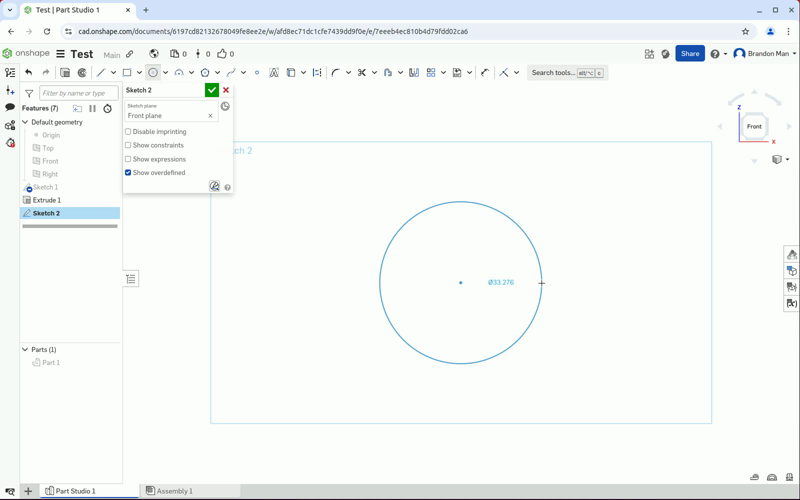
click(541, 282)
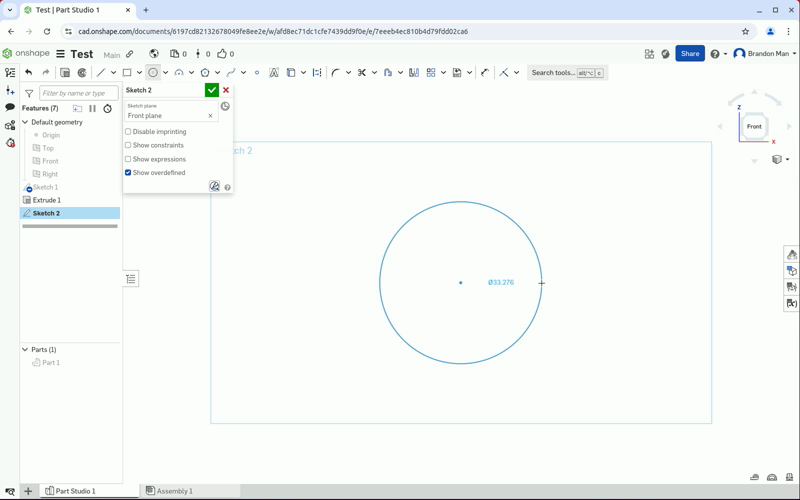
key(esc)
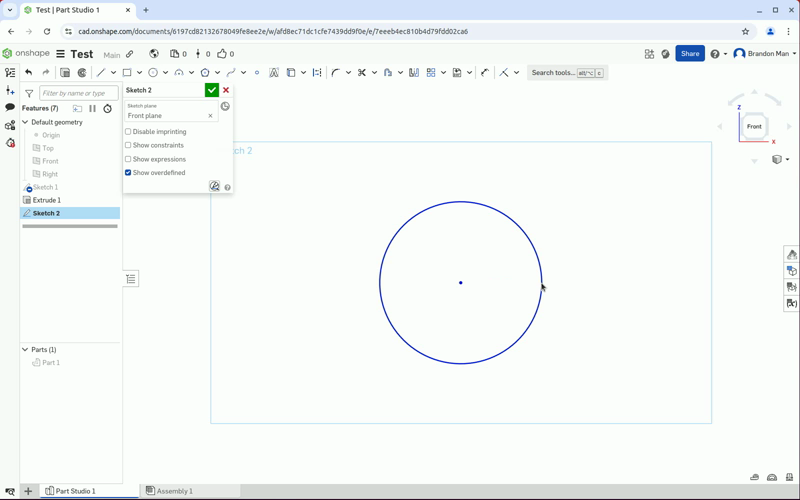
mouse_move(453, 267)
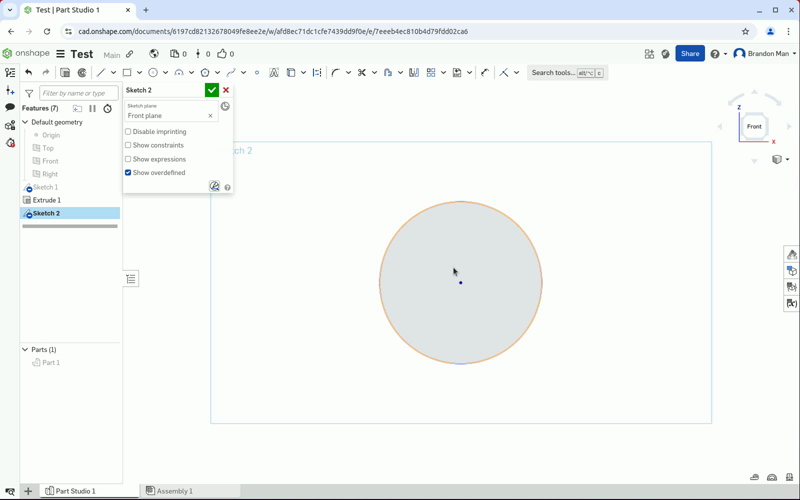
click(453, 267)
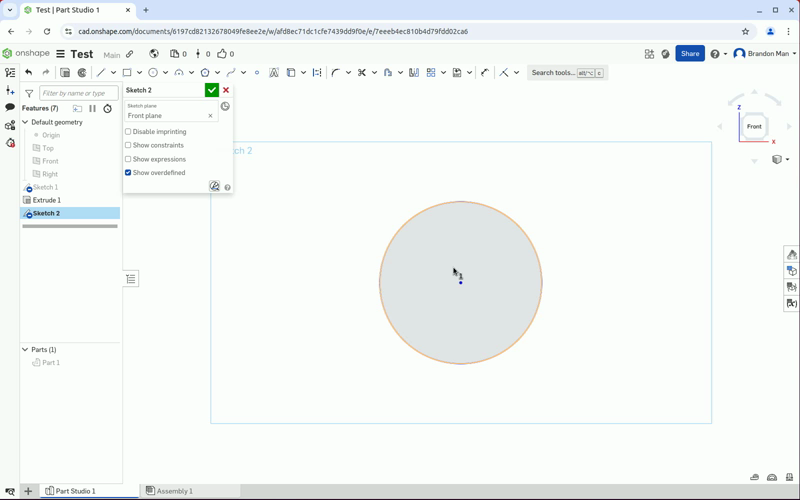
mouse_move(73, 352)
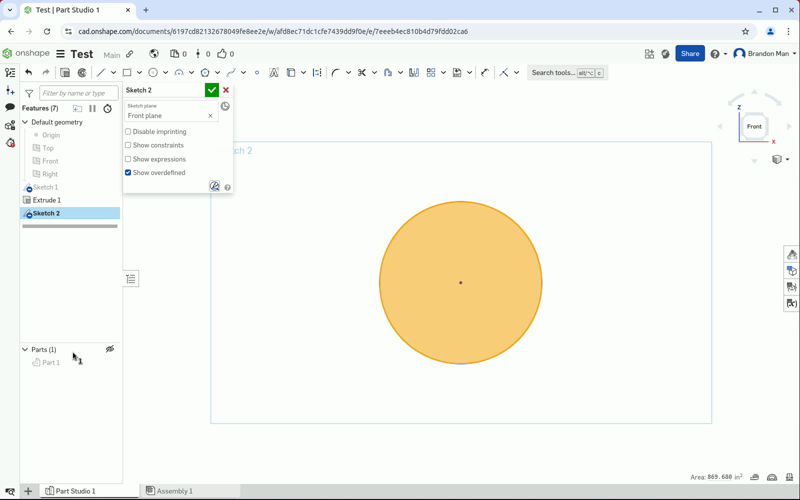
key(shift+y)
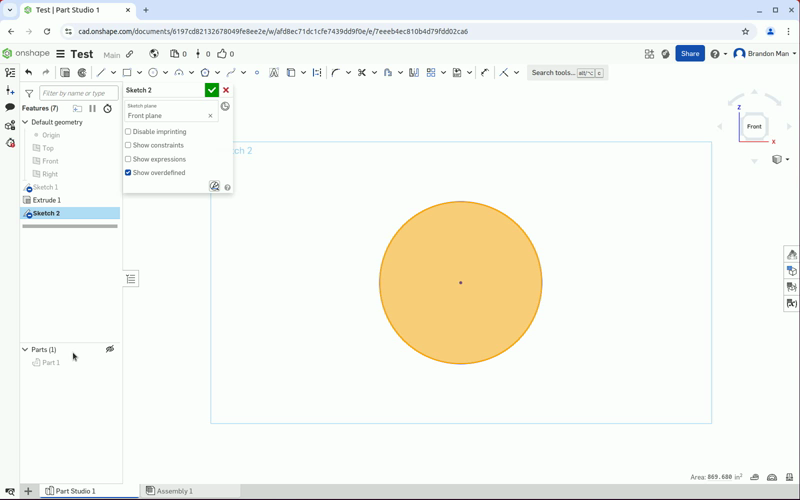
key(shift+e)
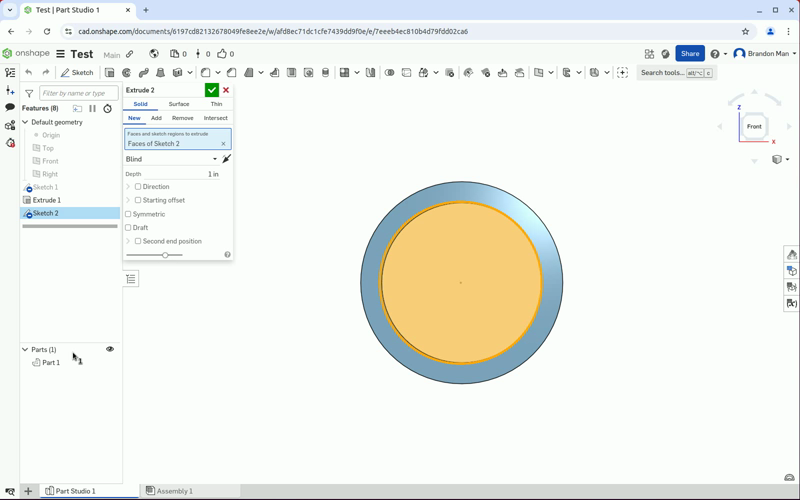
mouse_move(143, 106)
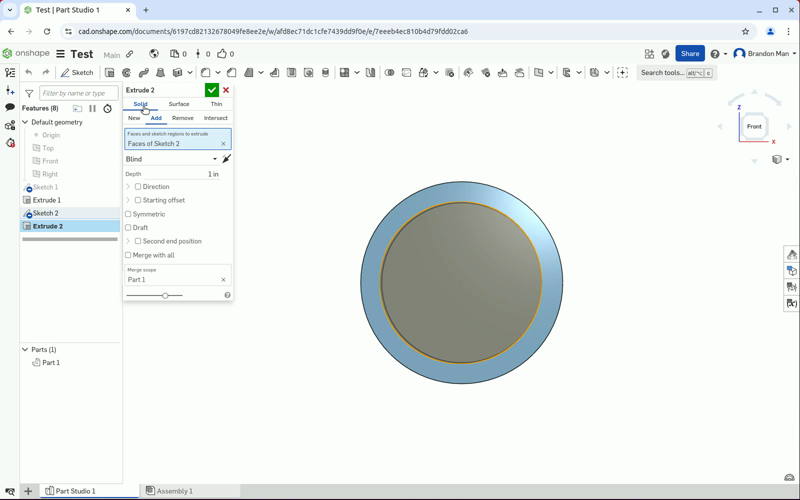
click(143, 106)
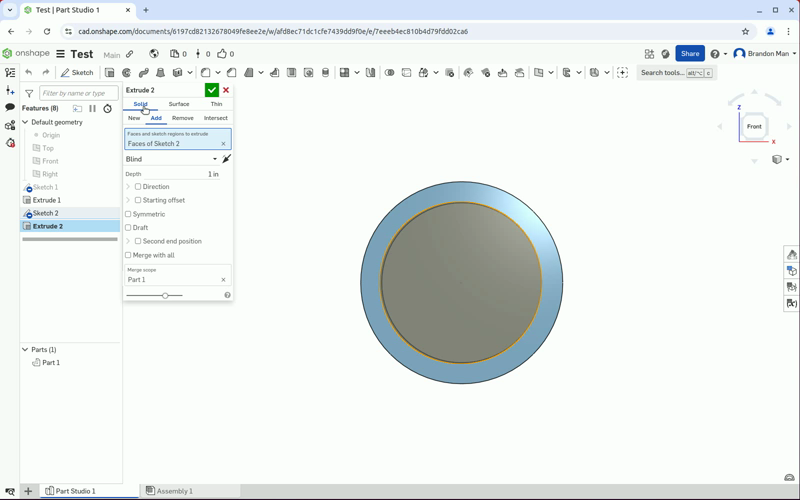
mouse_move(137, 120)
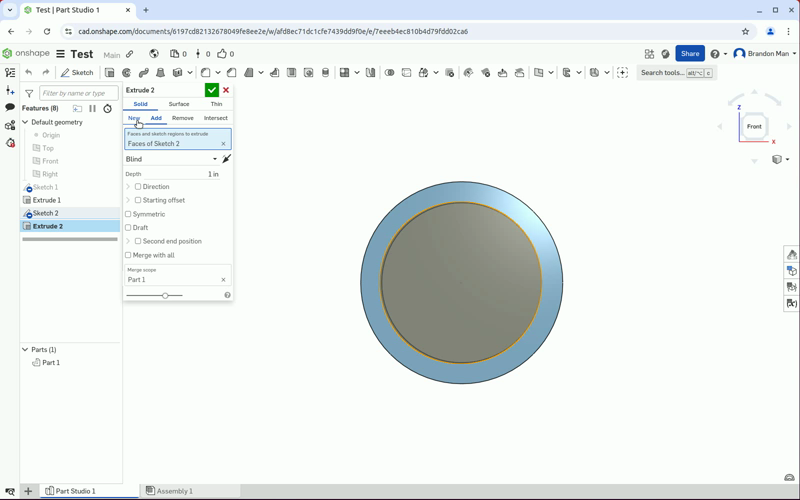
click(137, 120)
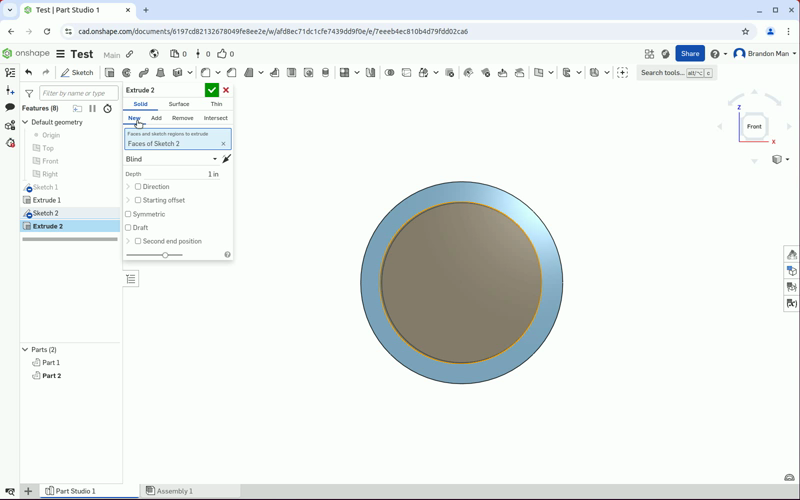
key(tab, 4)
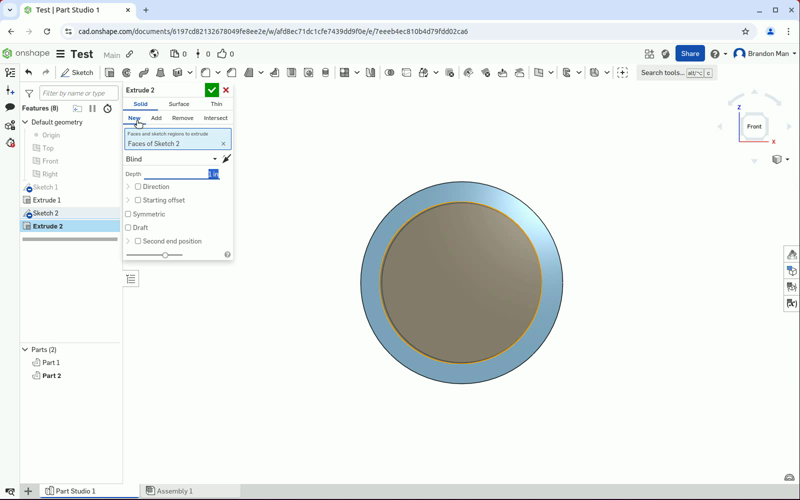
text(11.554)
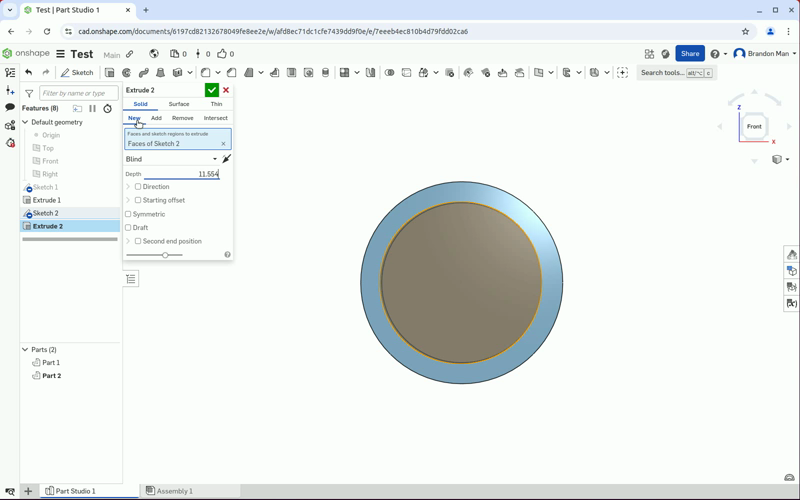
key(enter)
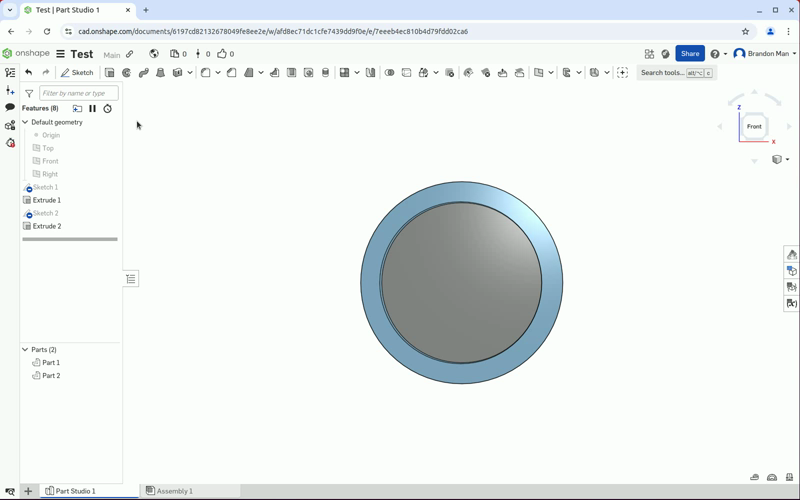
key(shift+h)
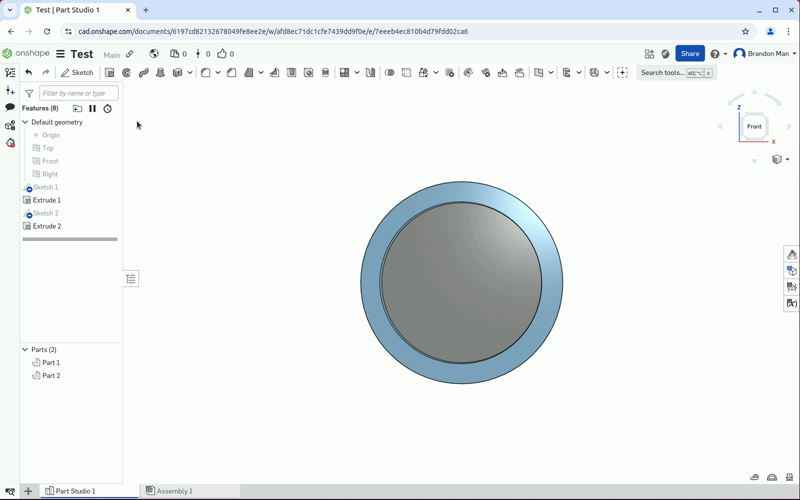
key(shift+h)
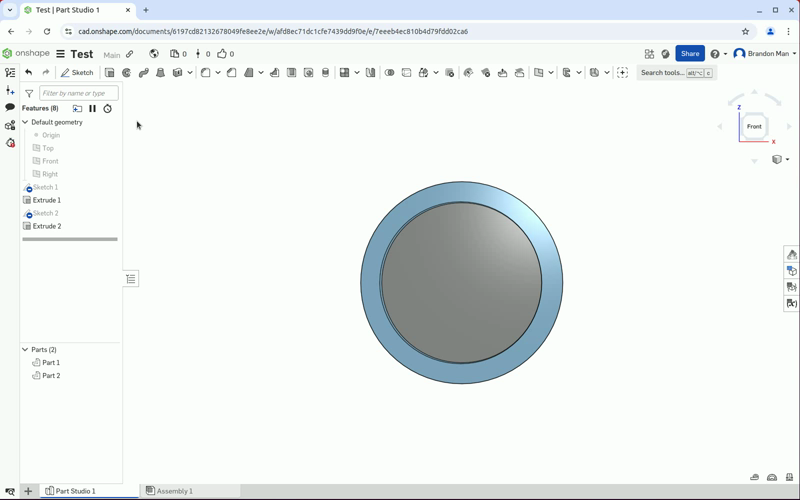
mouse_move(73, 189)
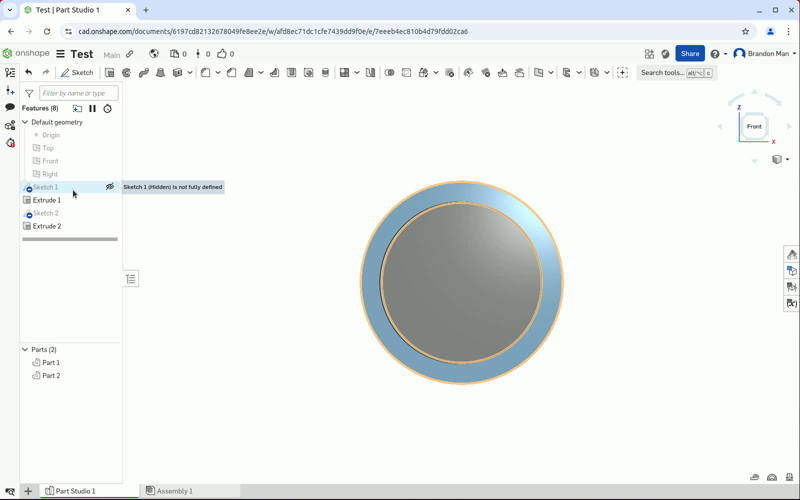
click(73, 189)
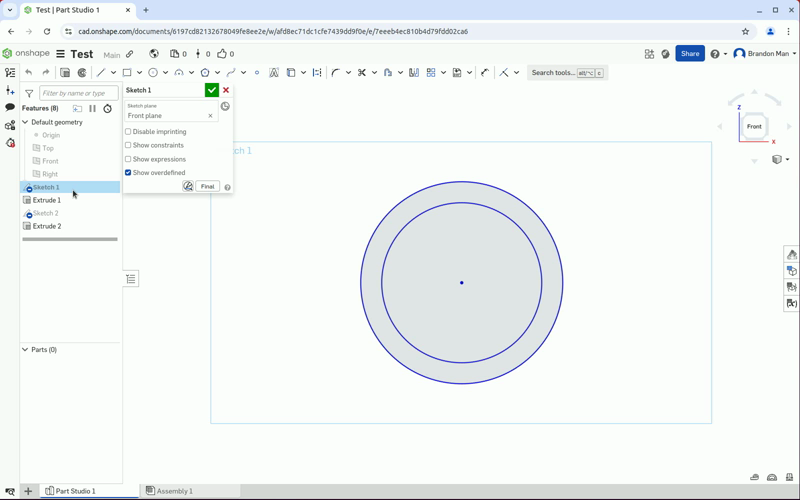
mouse_move(229, 92)
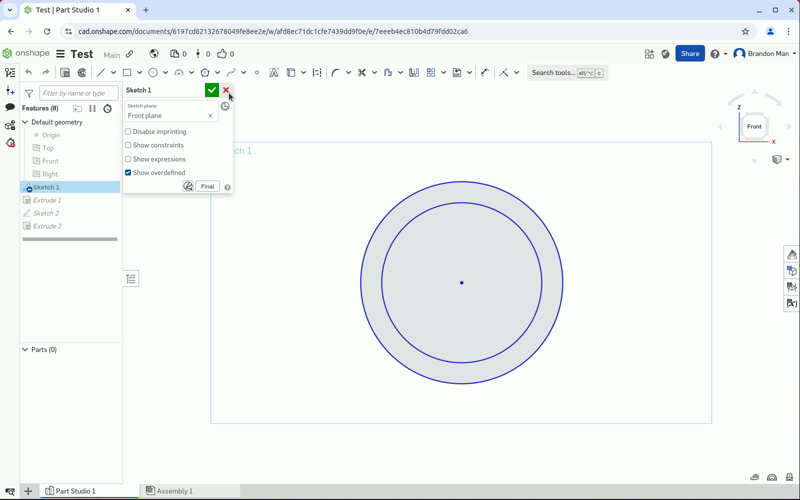
click(229, 92)
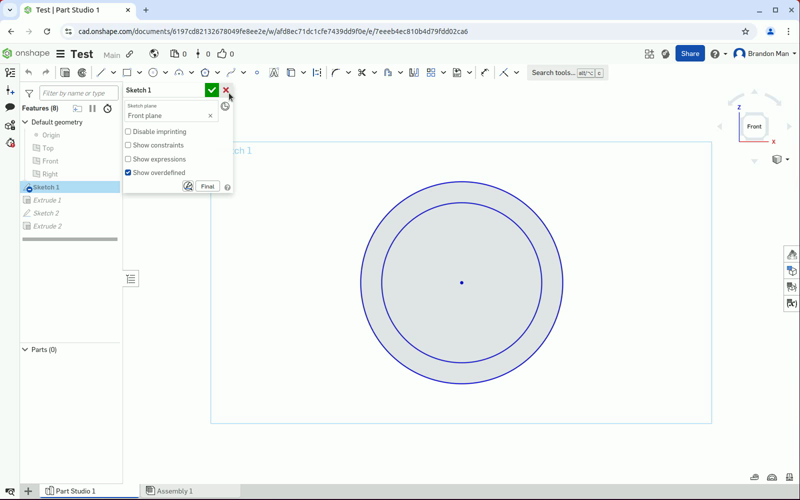
key(shift+s)
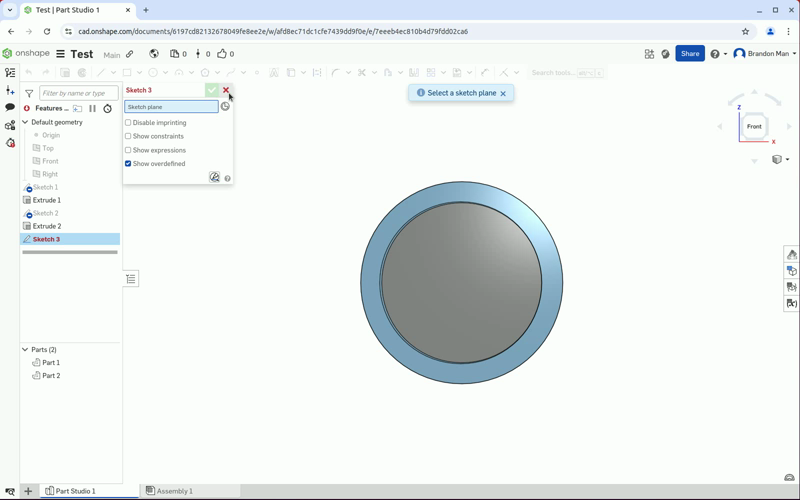
mouse_move(73, 163)
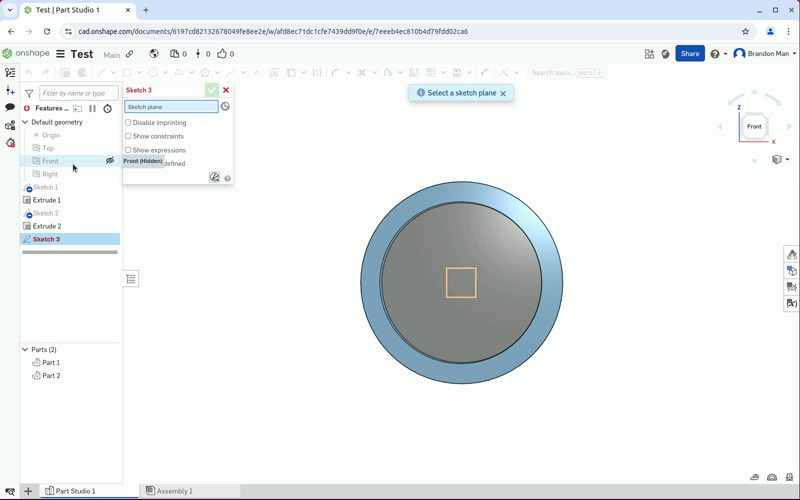
click(73, 163)
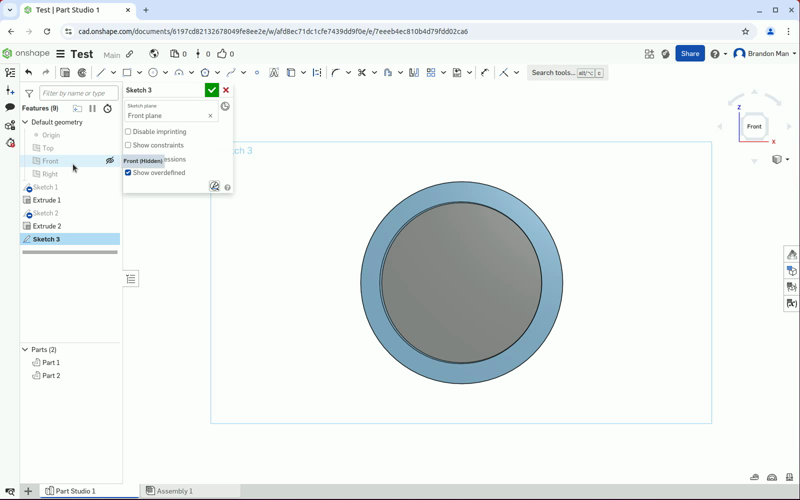
mouse_move(73, 352)
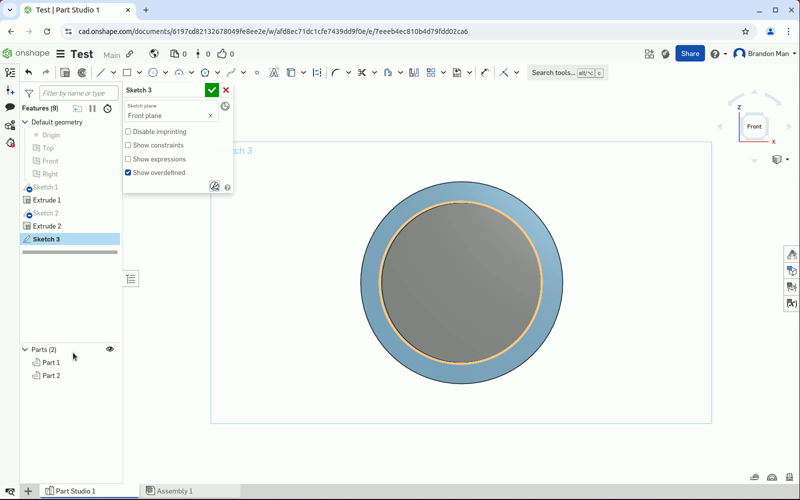
key(y)
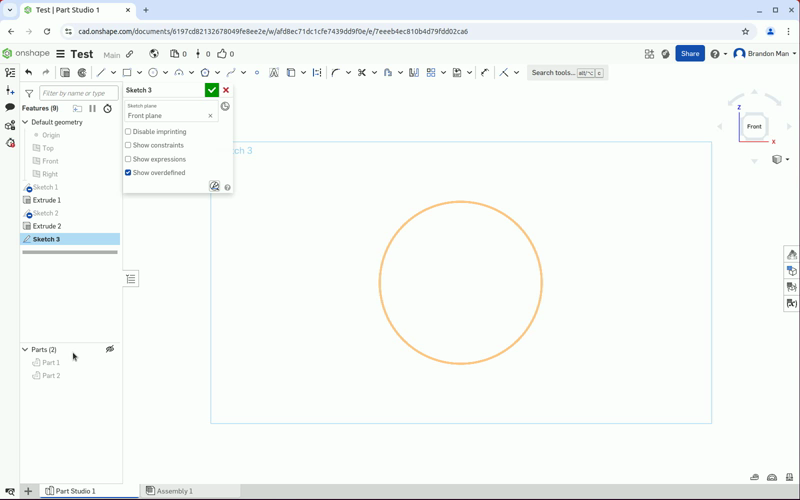
key(c)
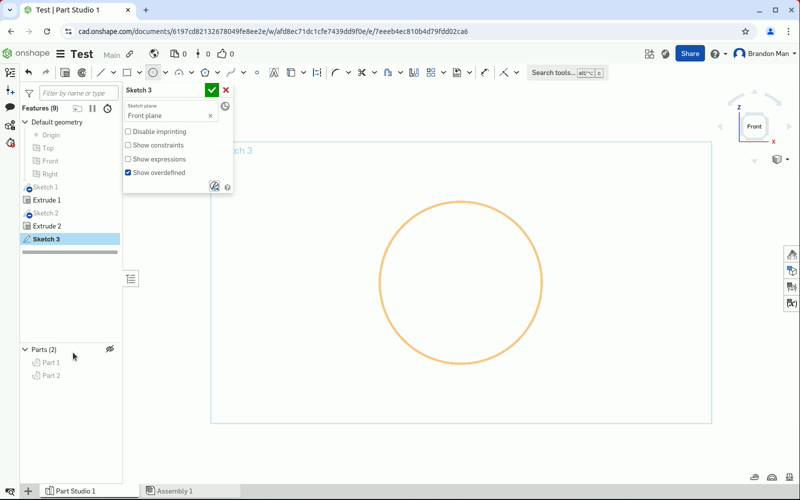
key_down(shift)
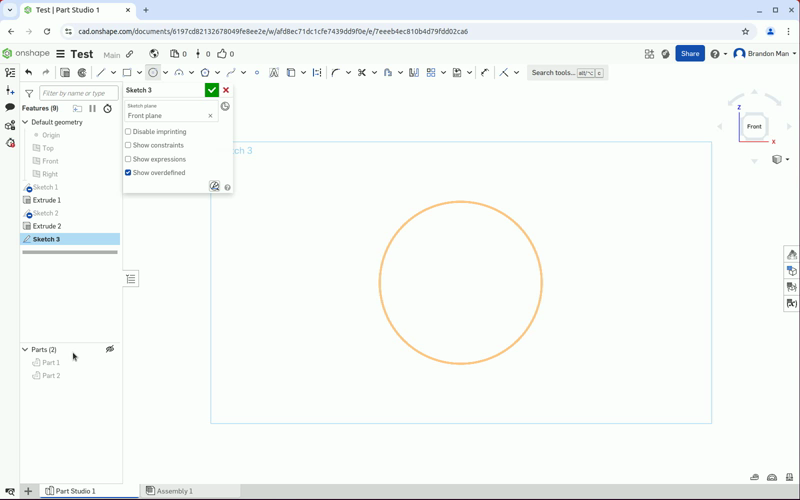
mouse_move(461, 282)
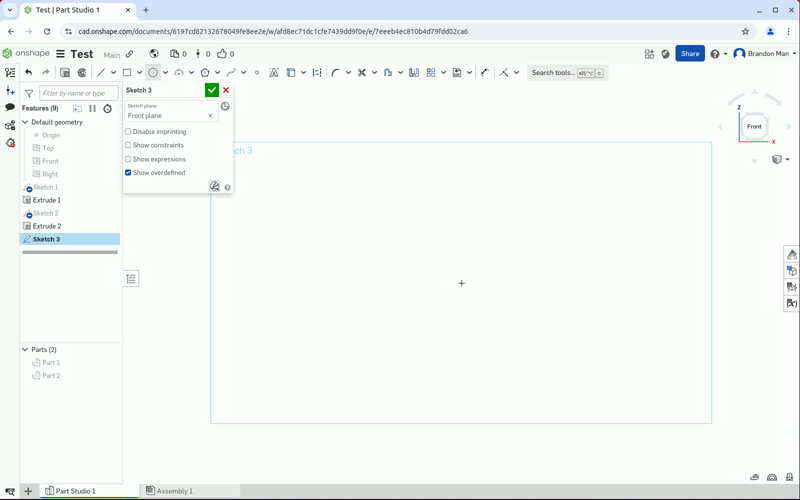
click(461, 282)
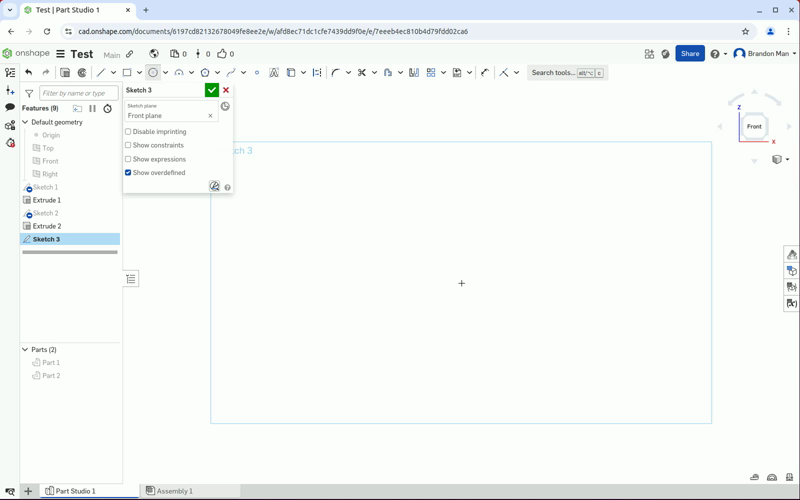
key_up(shift)
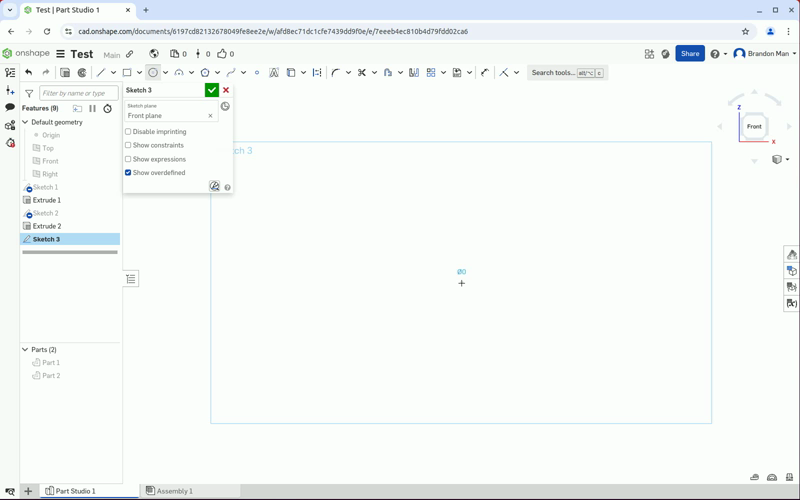
mouse_move(562, 282)
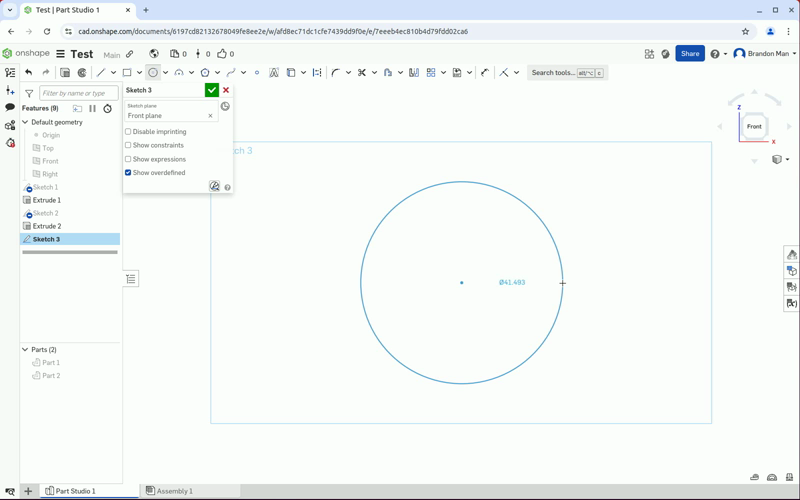
click(562, 282)
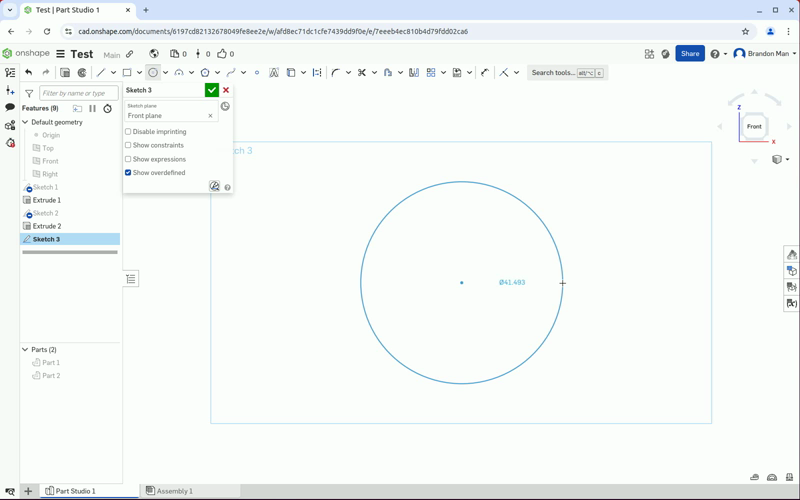
key(esc)
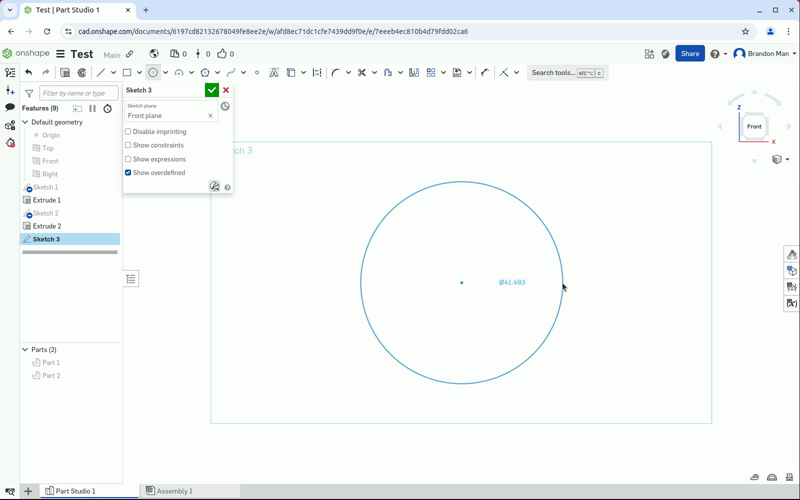
key(c)
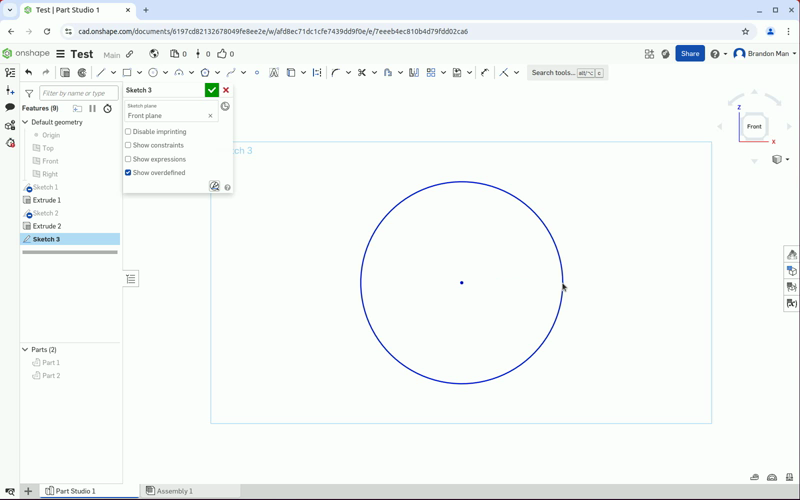
key_down(shift)
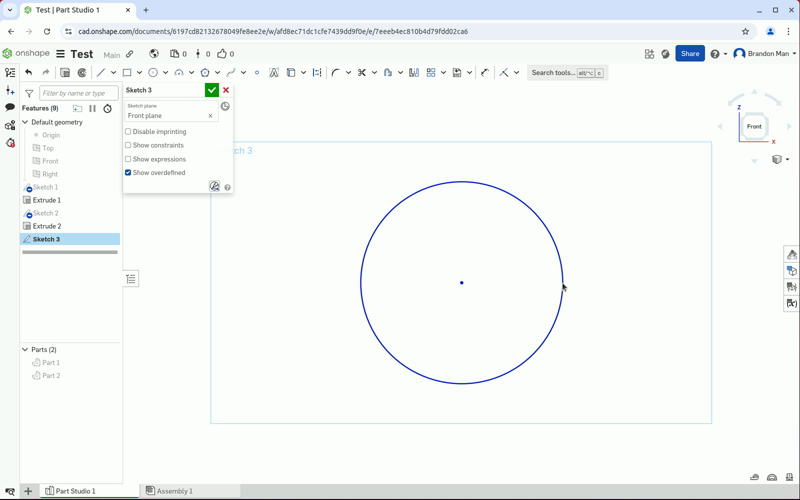
mouse_move(461, 282)
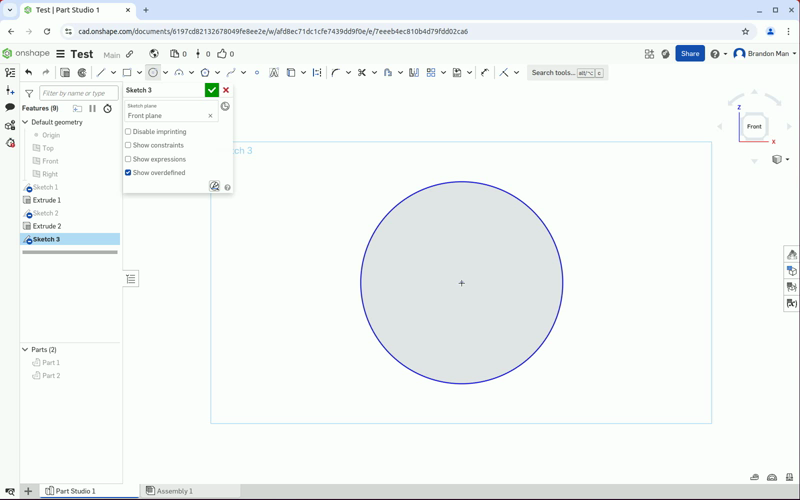
click(461, 282)
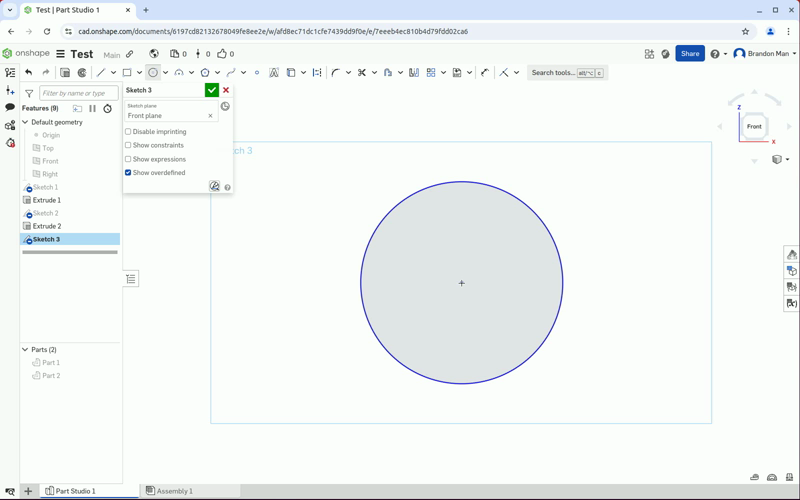
key_up(shift)
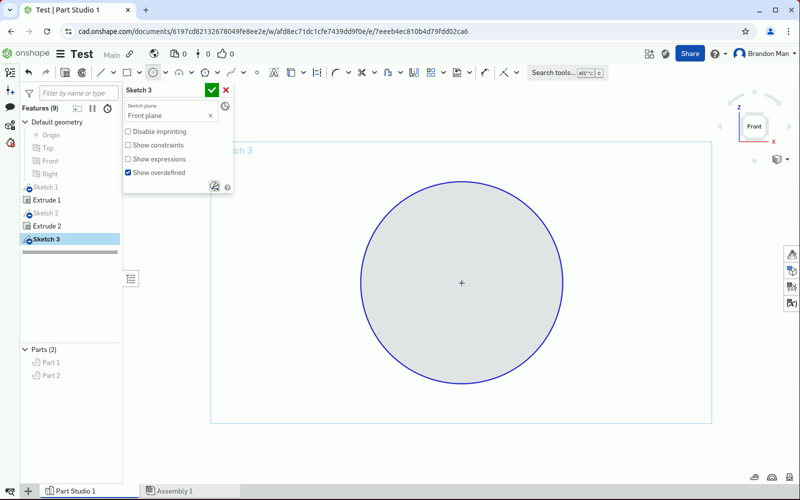
mouse_move(541, 282)
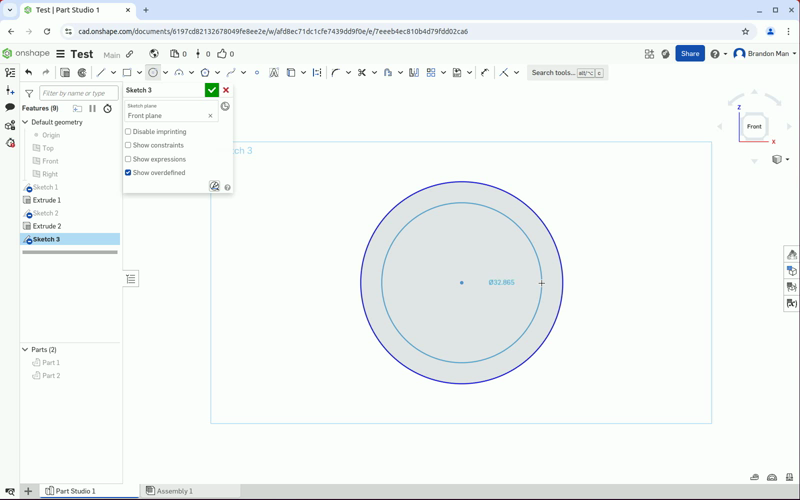
click(541, 282)
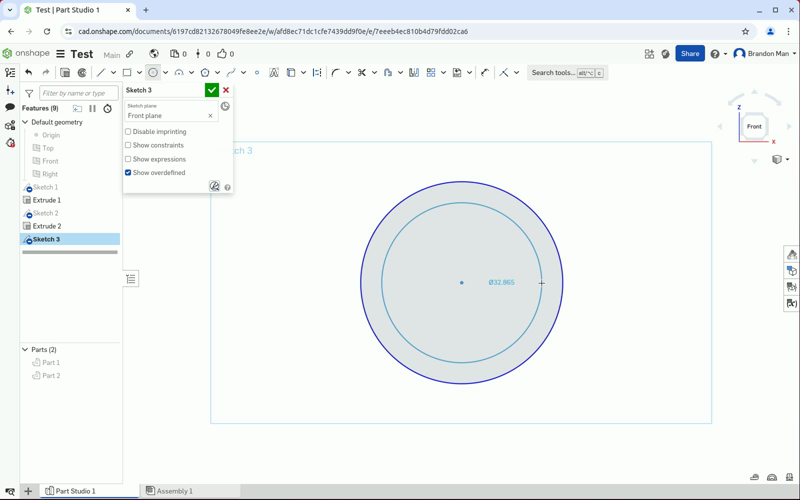
key(esc)
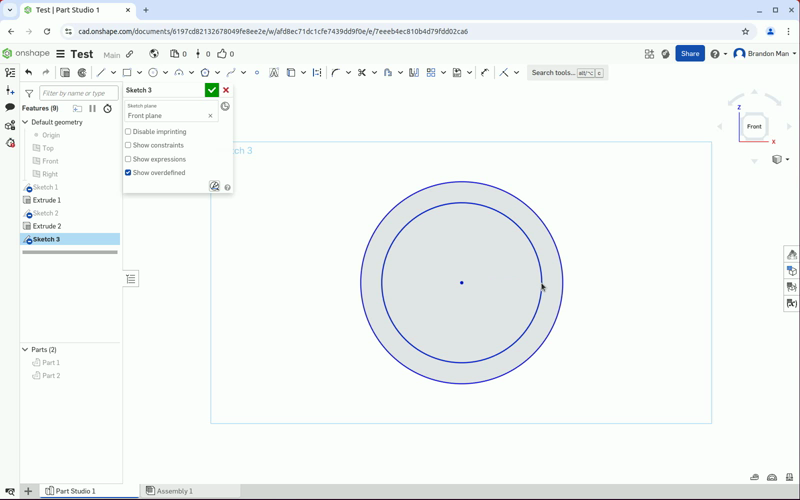
mouse_move(528, 343)
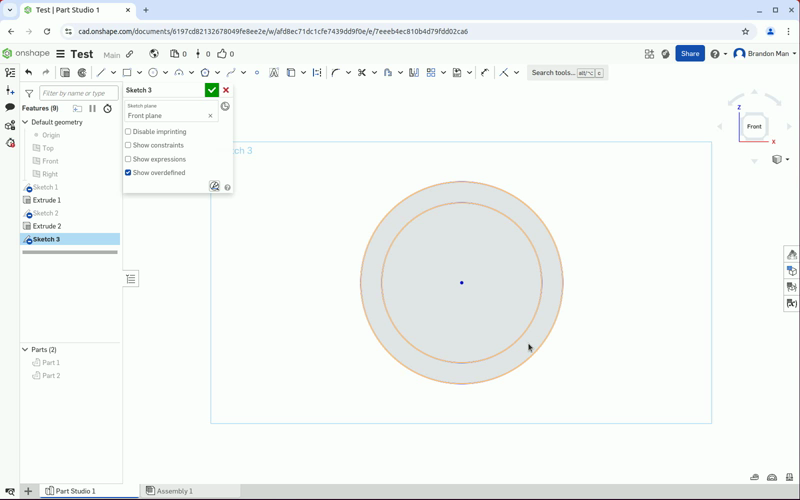
click(528, 343)
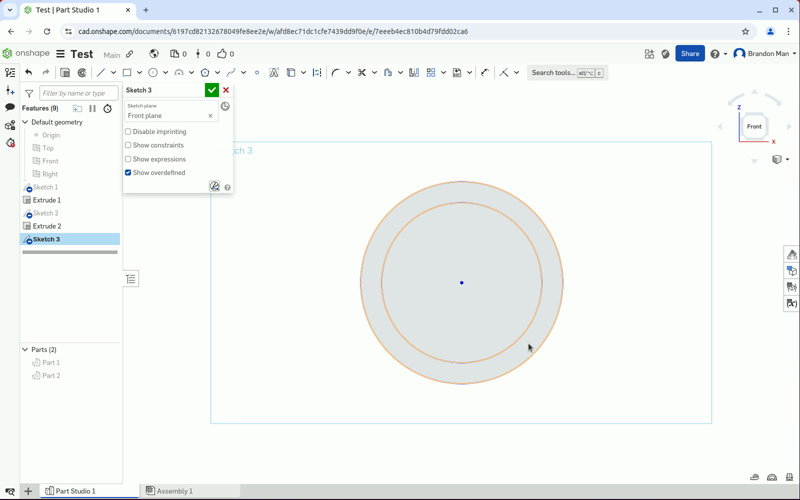
mouse_move(73, 352)
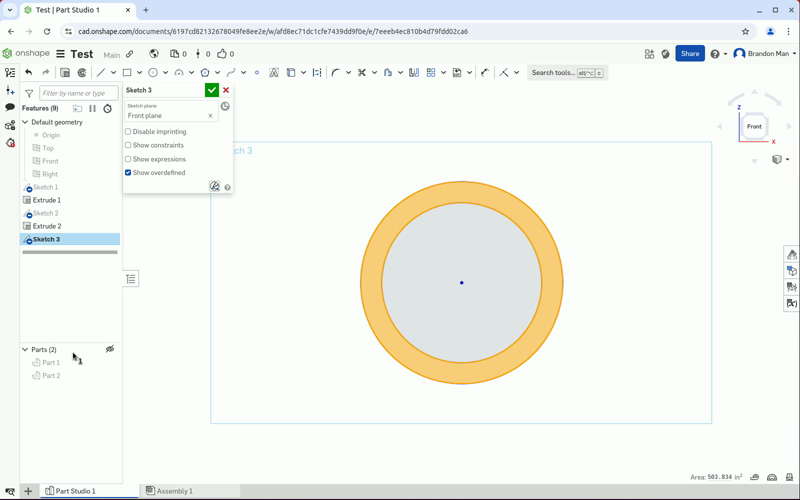
key(shift+y)
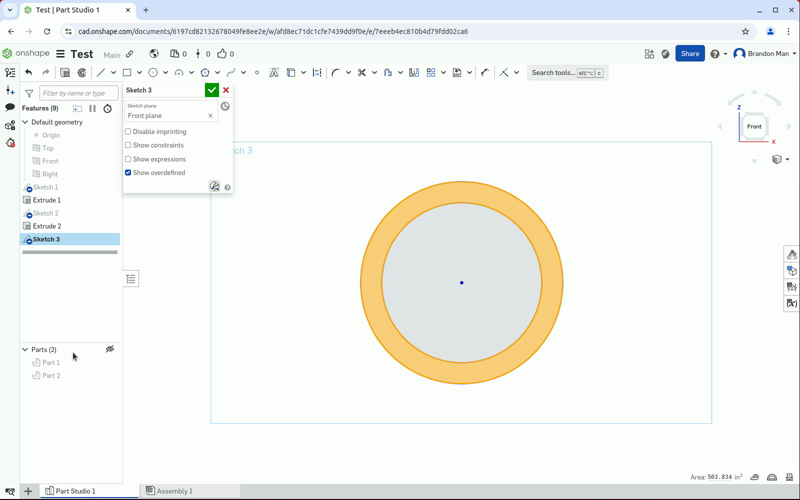
key(shift+e)
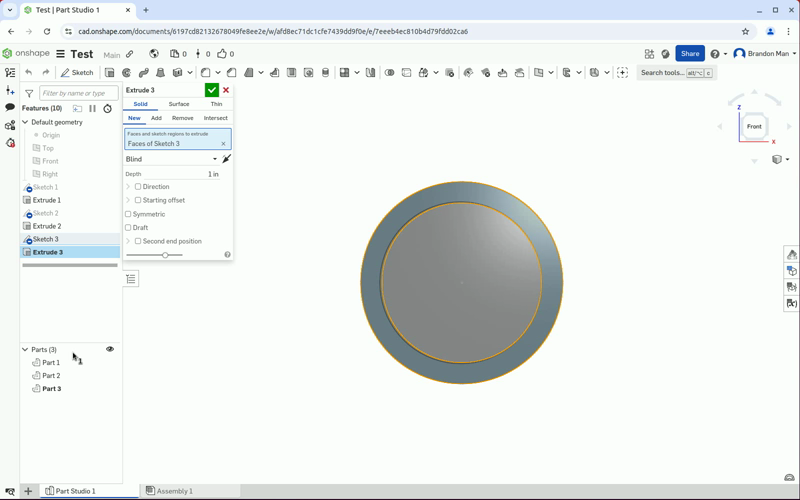
mouse_move(143, 106)
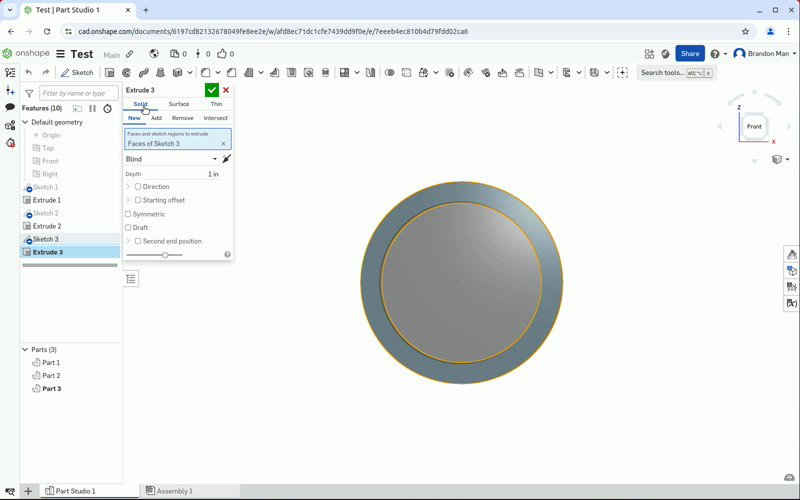
click(143, 106)
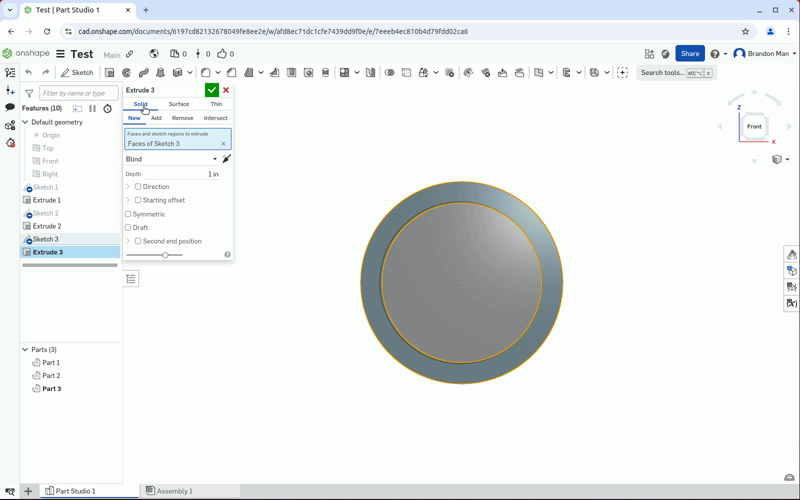
mouse_move(137, 120)
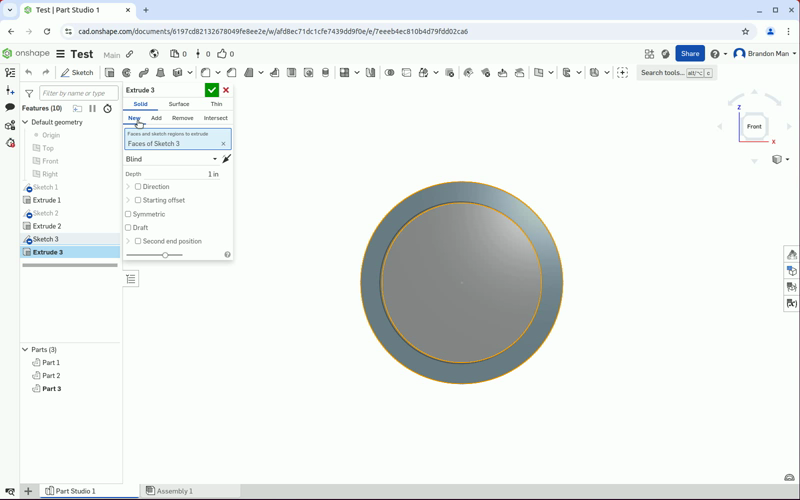
click(137, 120)
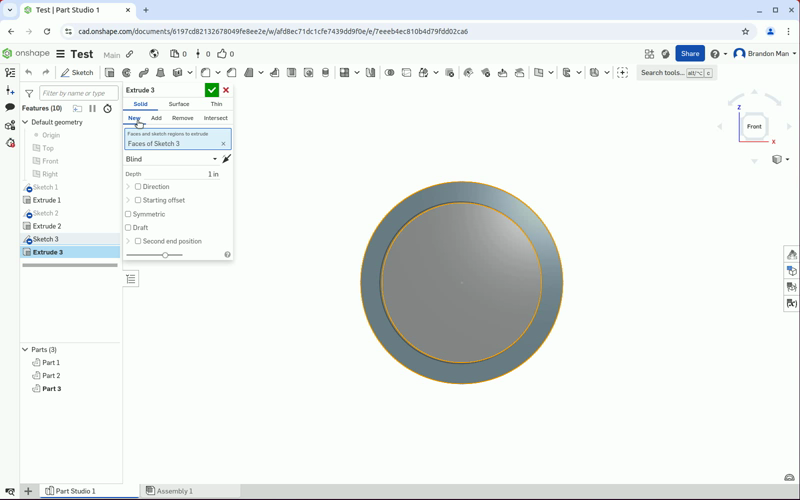
key(tab, 4)
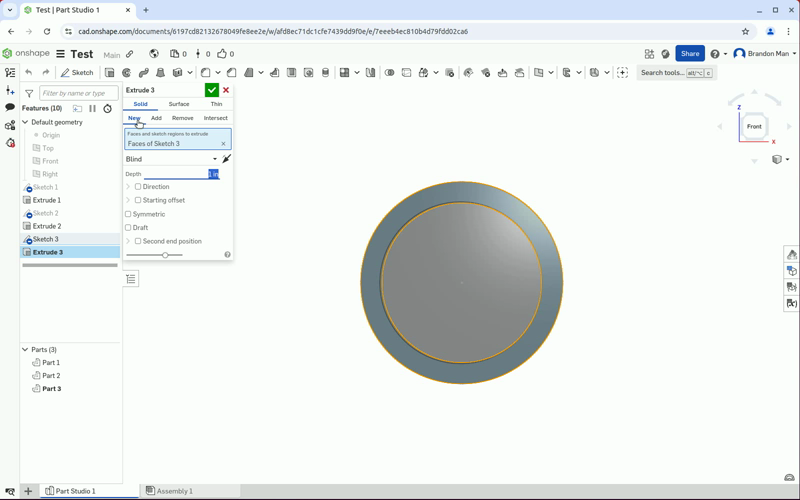
text(11.554)
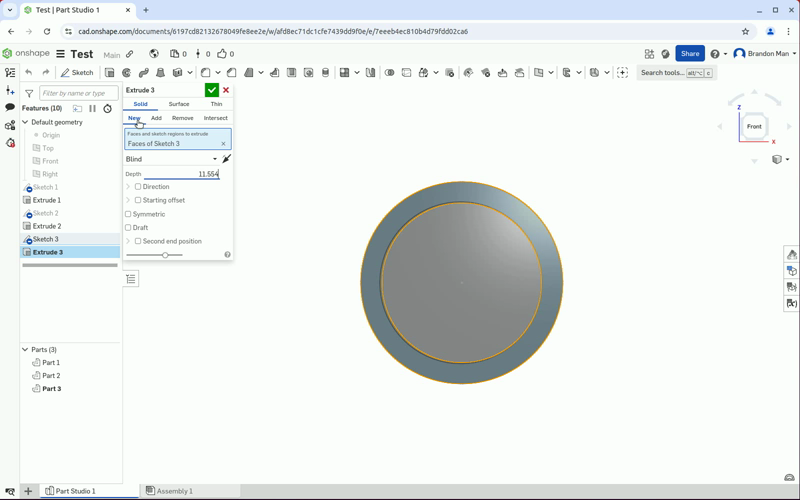
key(enter)
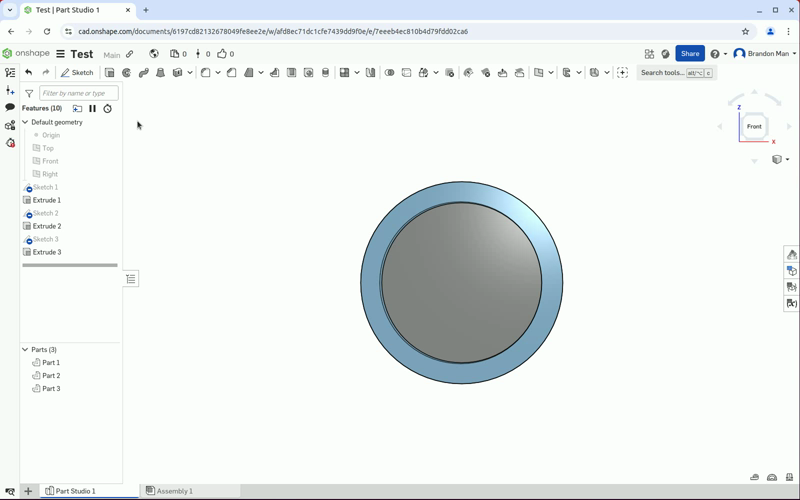
key(shift+h)
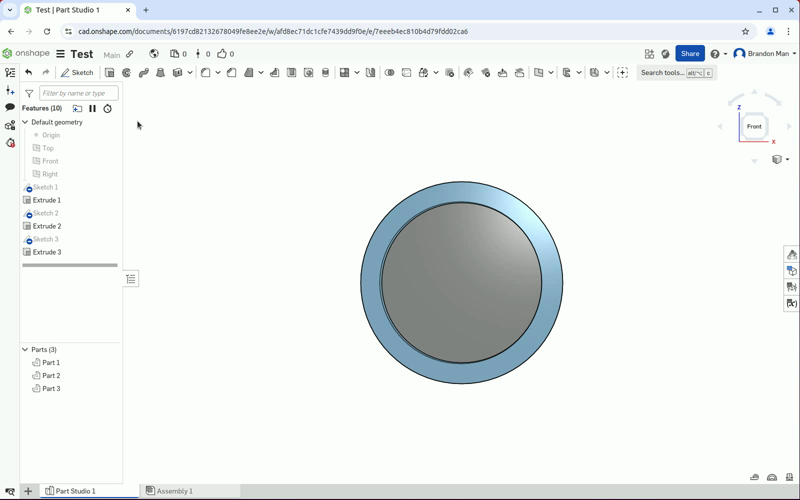
key(shift+h)
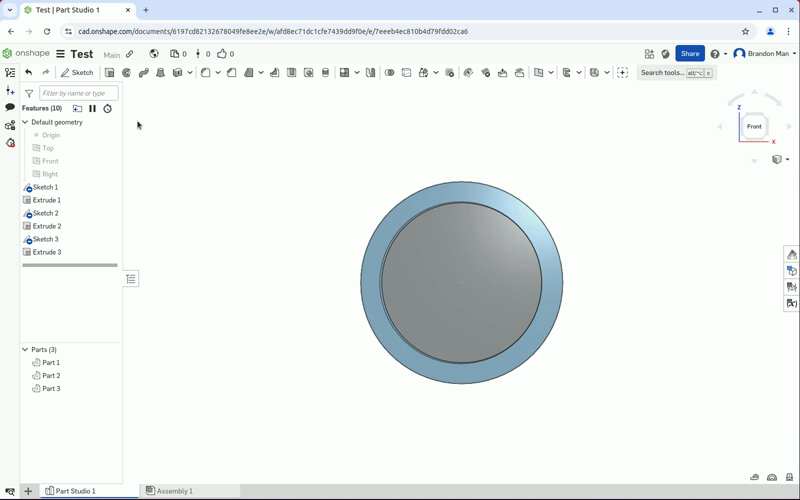
key(shift+7)
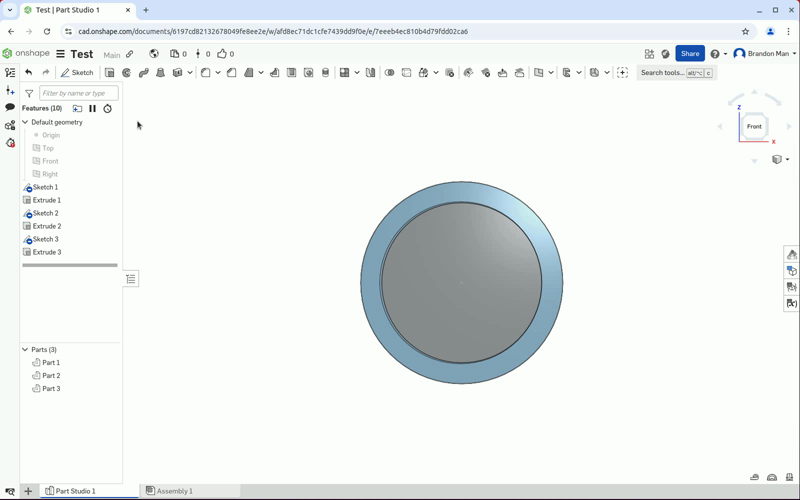
key(left, 2)
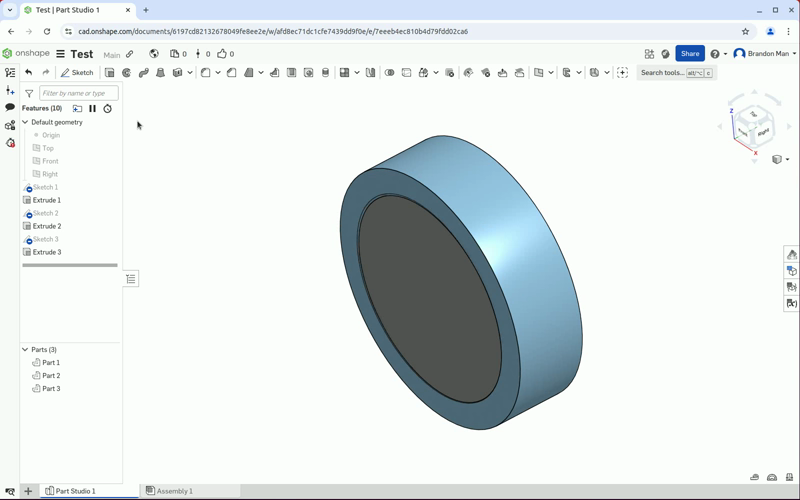
key(down, 2)
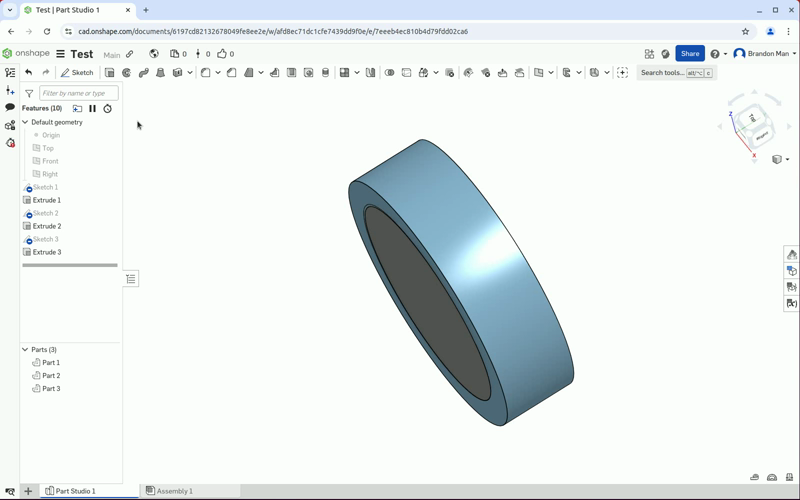
key(up, 2)
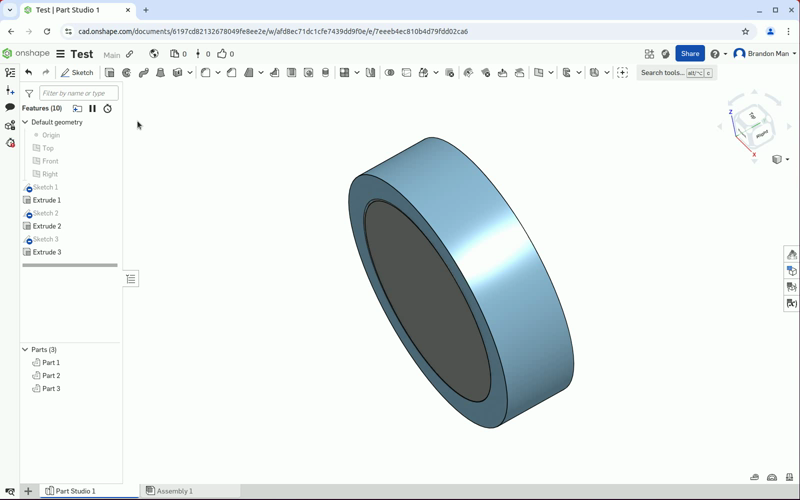
key(right, 2)
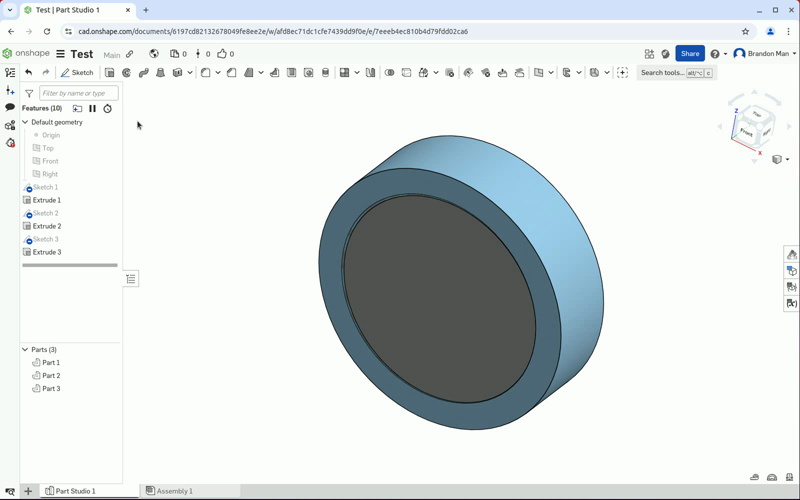
mouse_move(73, 189)
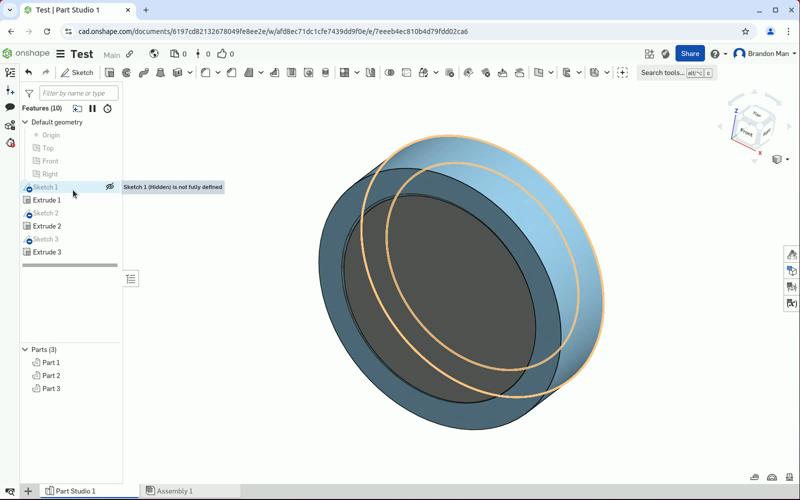
click(73, 189)